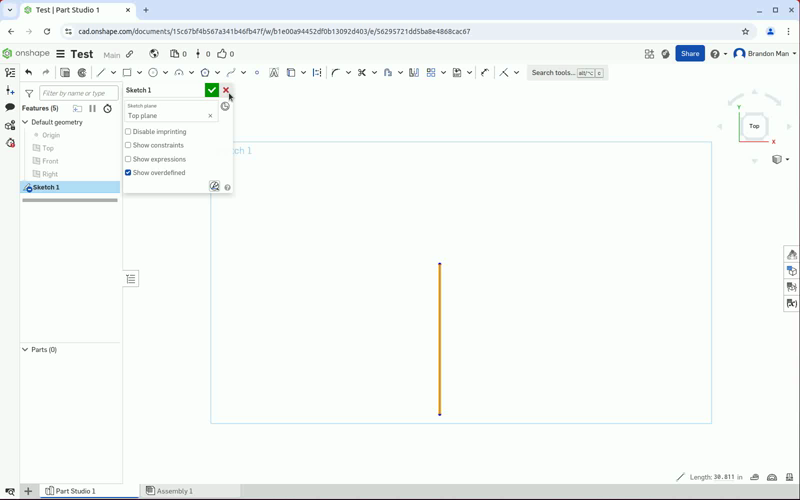
key(shift+h)
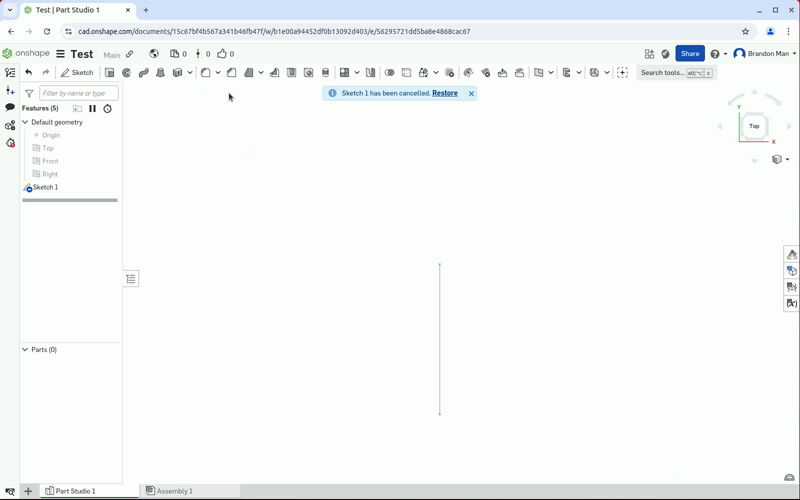
key(shift+s)
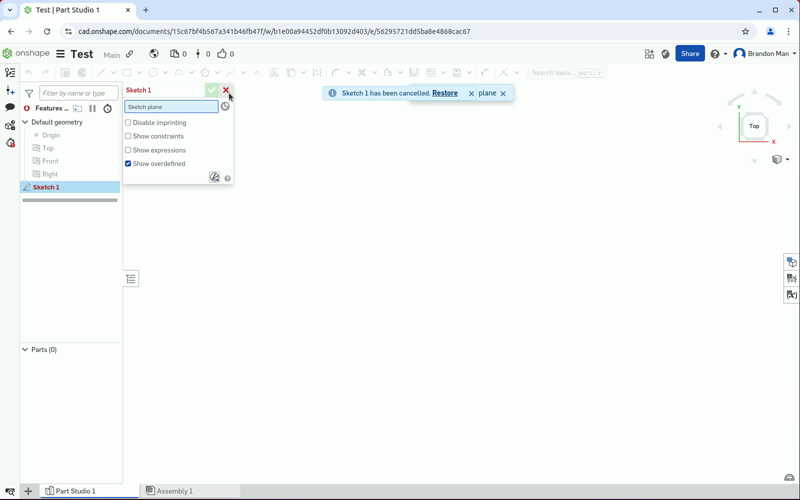
mouse_move(73, 150)
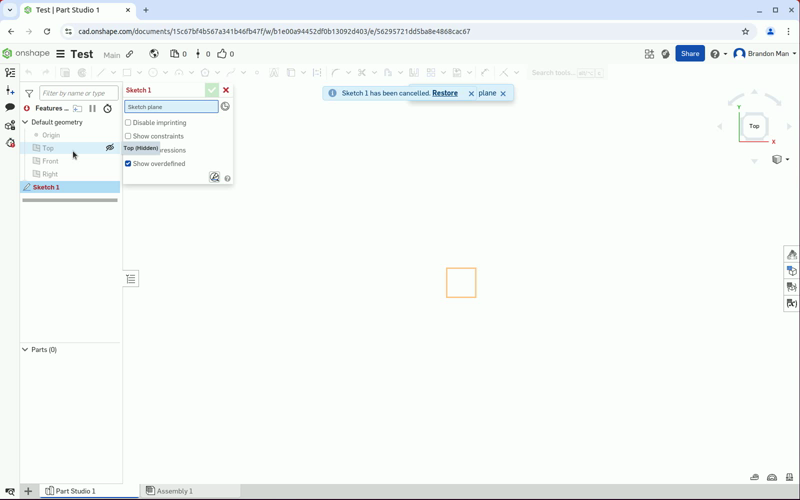
click(73, 150)
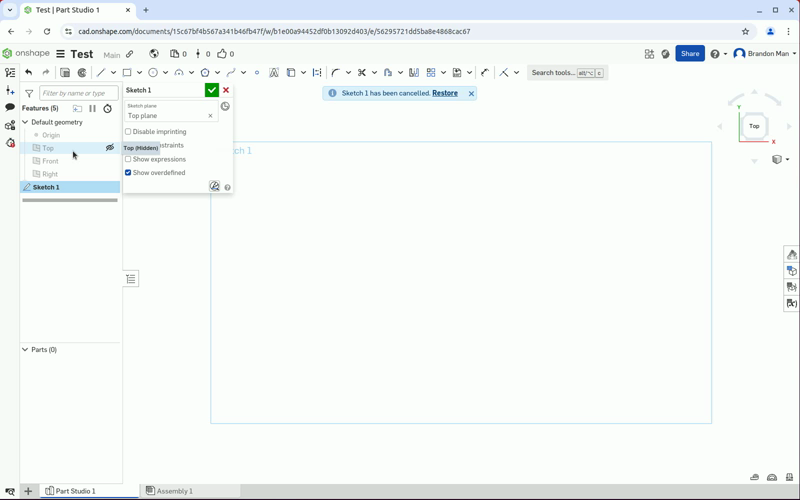
mouse_move(73, 352)
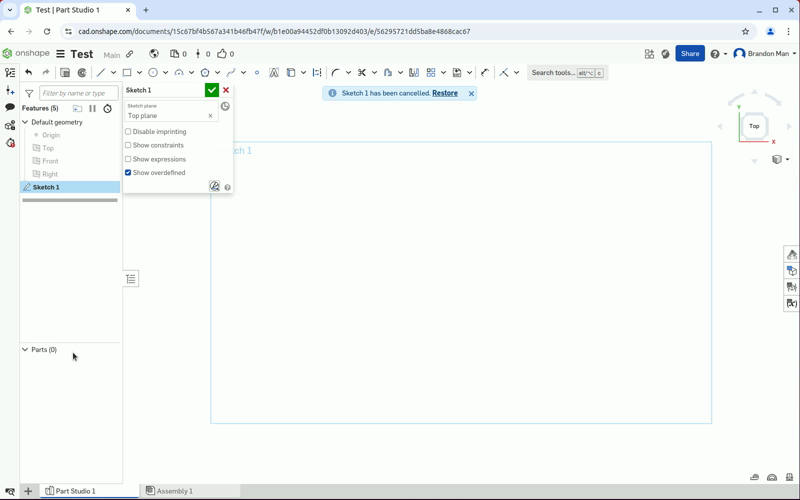
key(y)
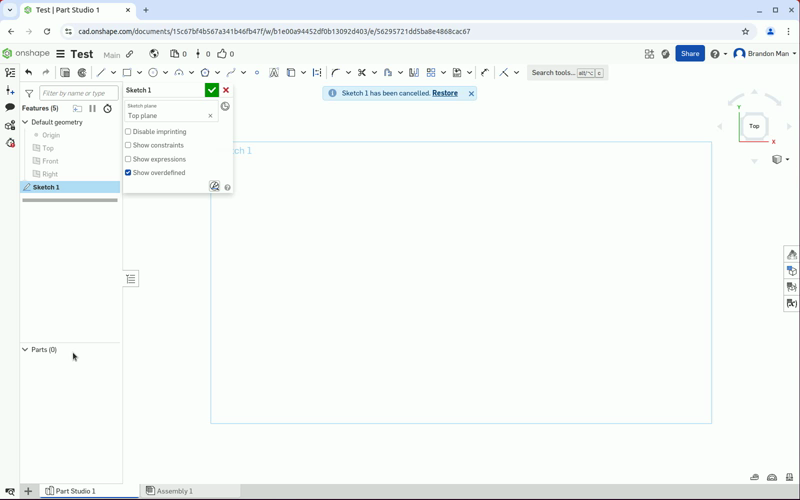
key(l)
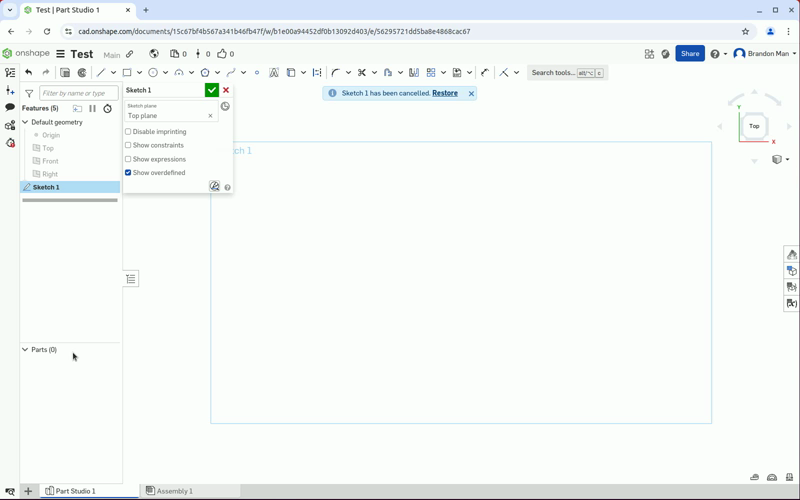
key_down(shift)
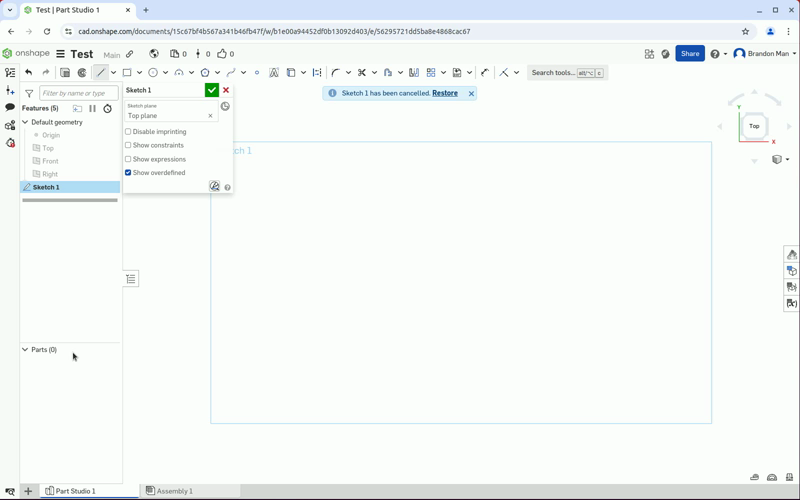
mouse_move(410, 395)
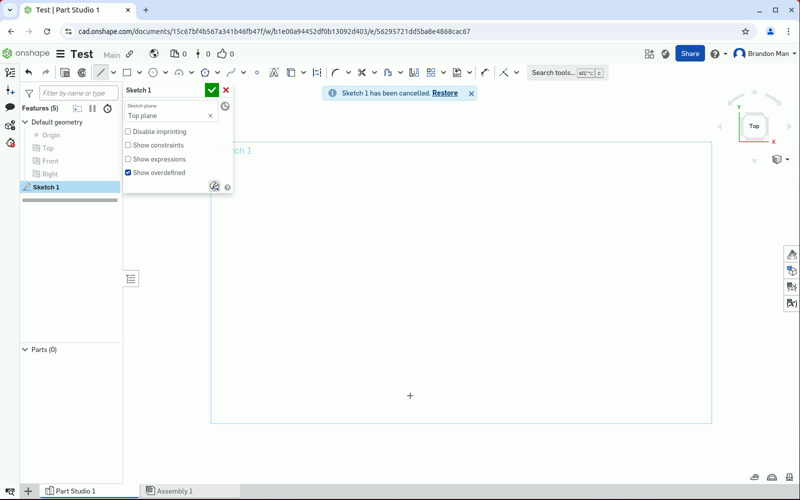
click(410, 395)
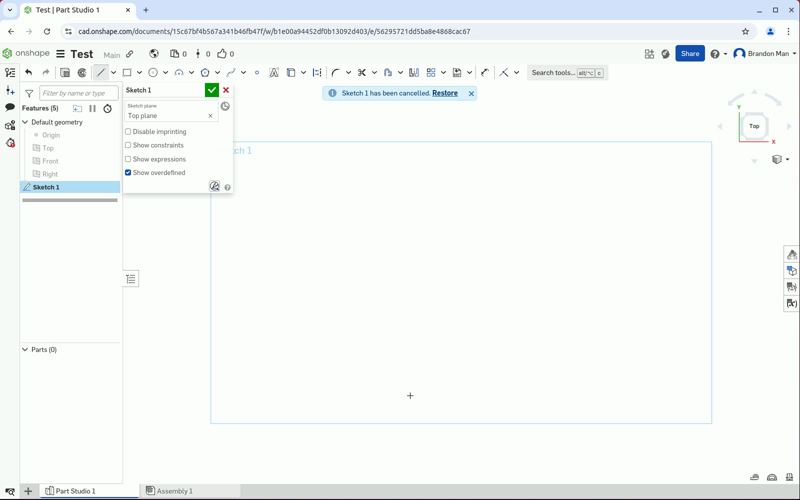
key_up(shift)
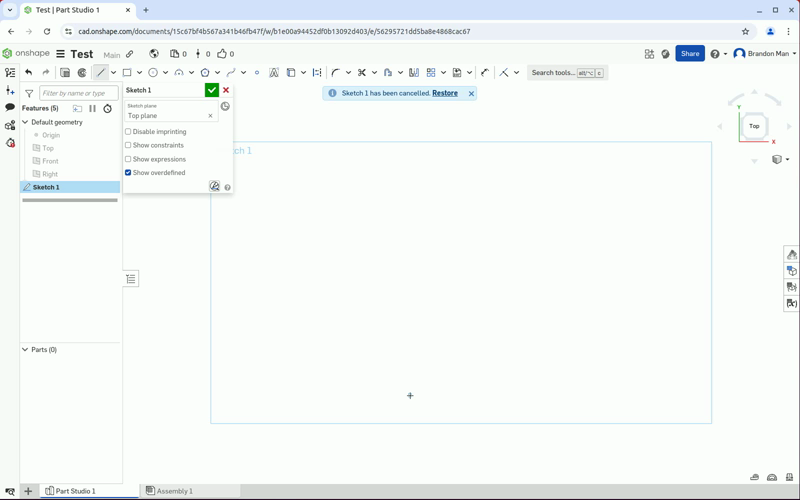
key_down(shift)
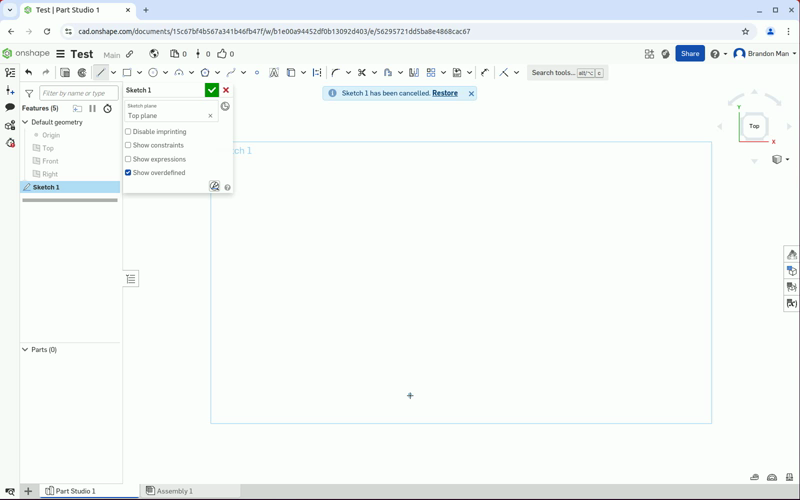
mouse_move(505, 395)
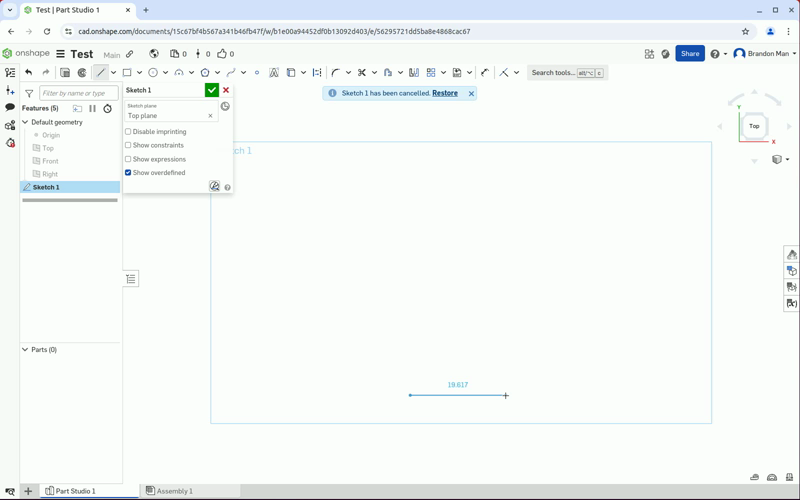
click(505, 395)
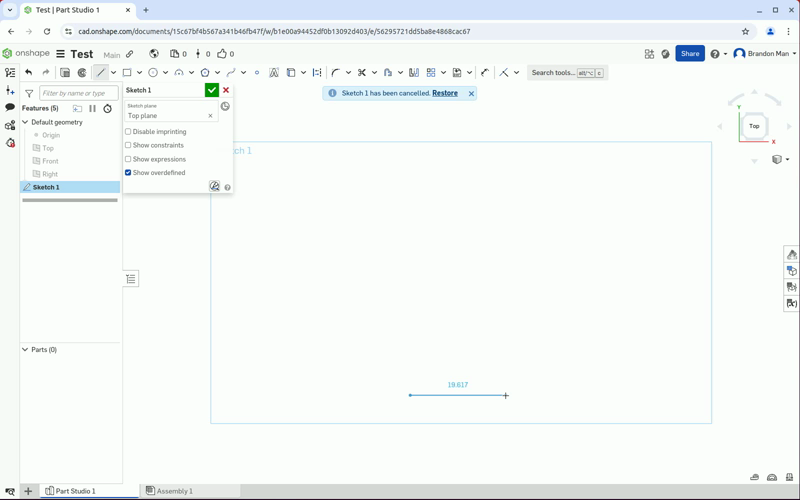
key_up(shift)
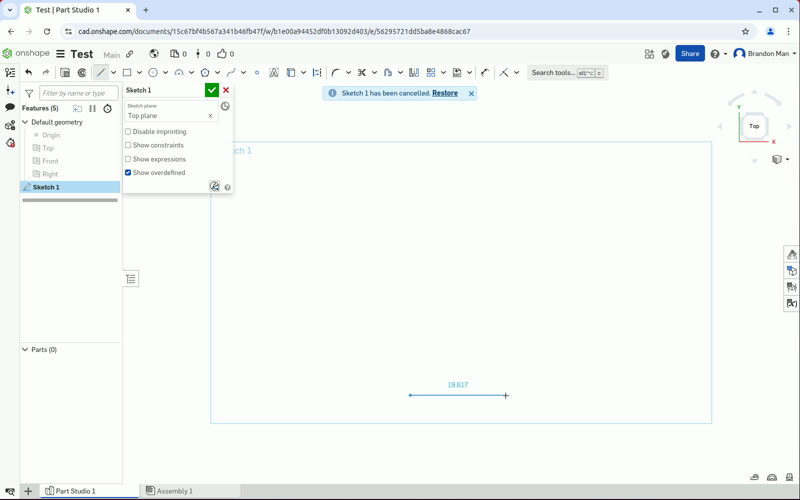
key_down(shift)
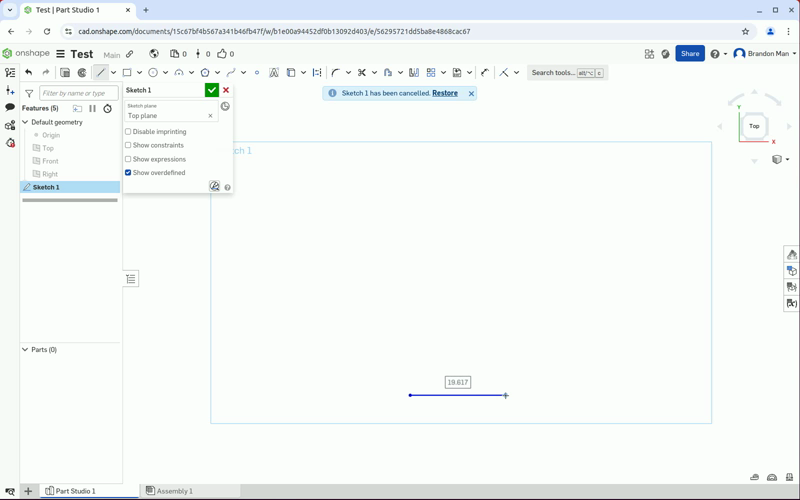
mouse_move(535, 395)
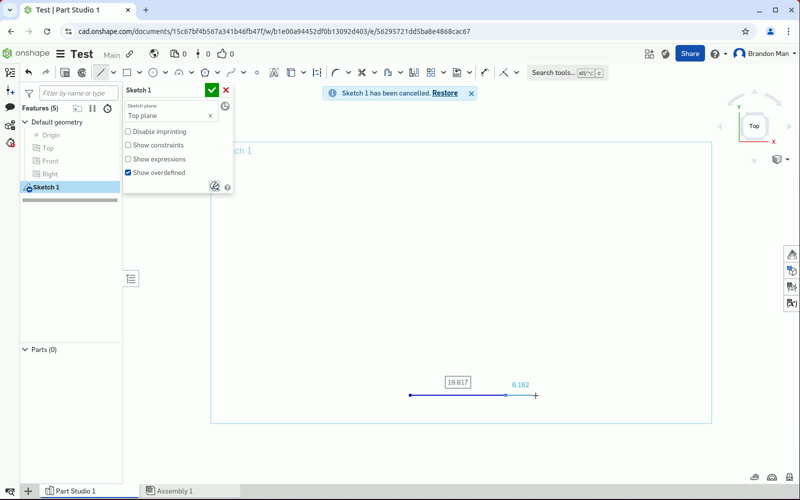
mouse_move(505, 354)
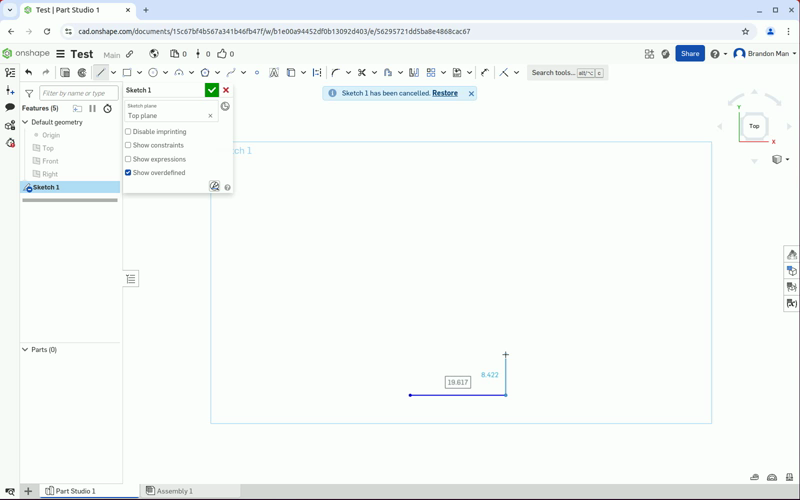
click(505, 354)
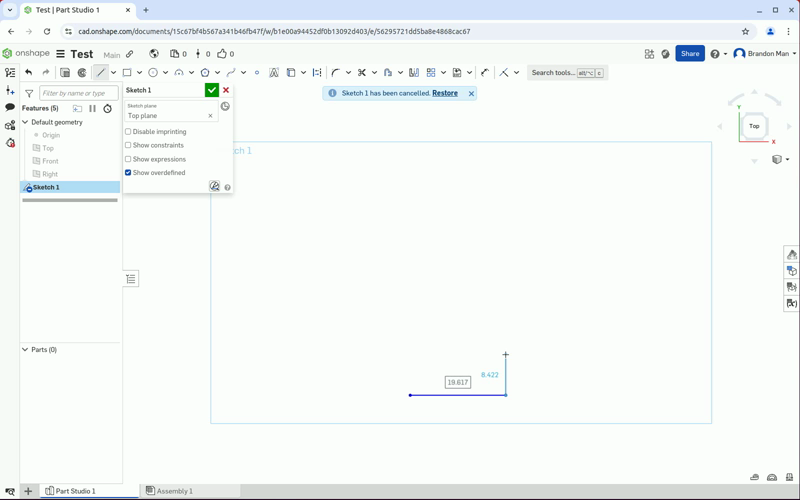
key_up(shift)
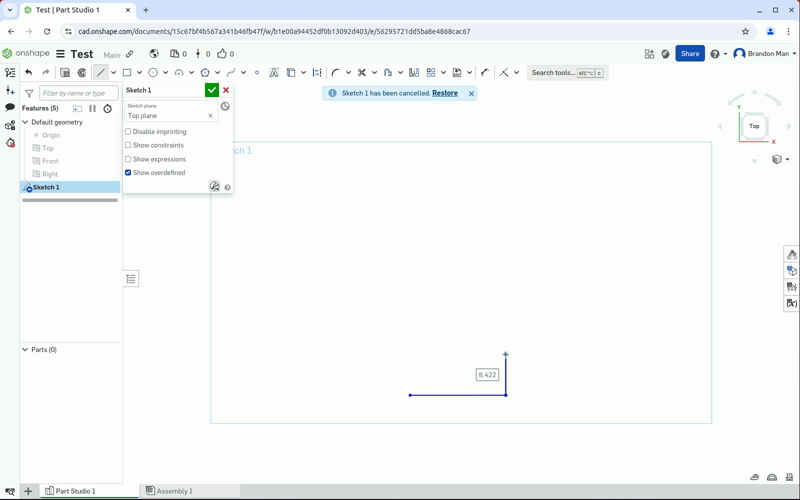
key_down(shift)
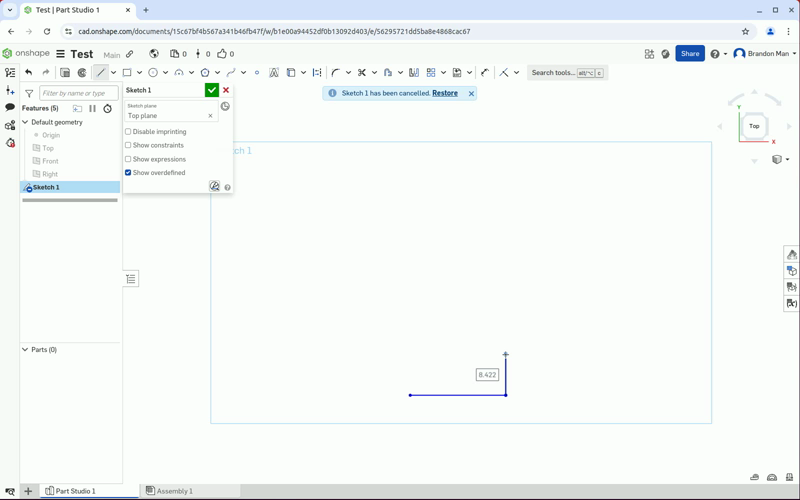
mouse_move(410, 354)
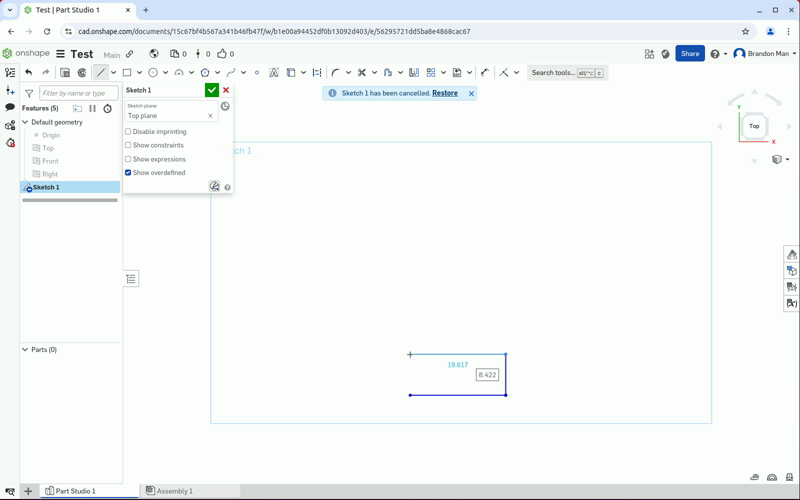
click(410, 354)
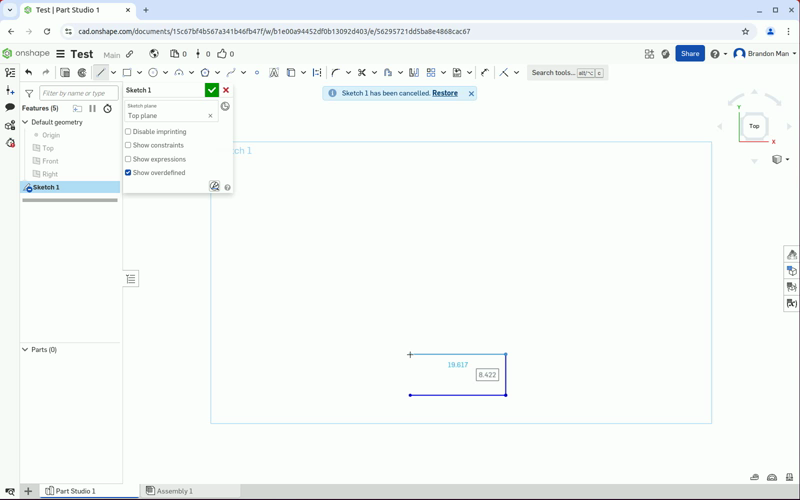
key_up(shift)
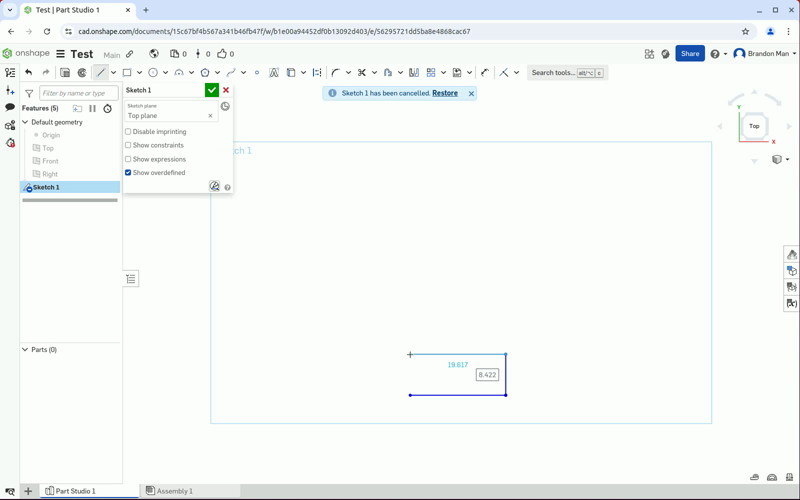
mouse_move(440, 354)
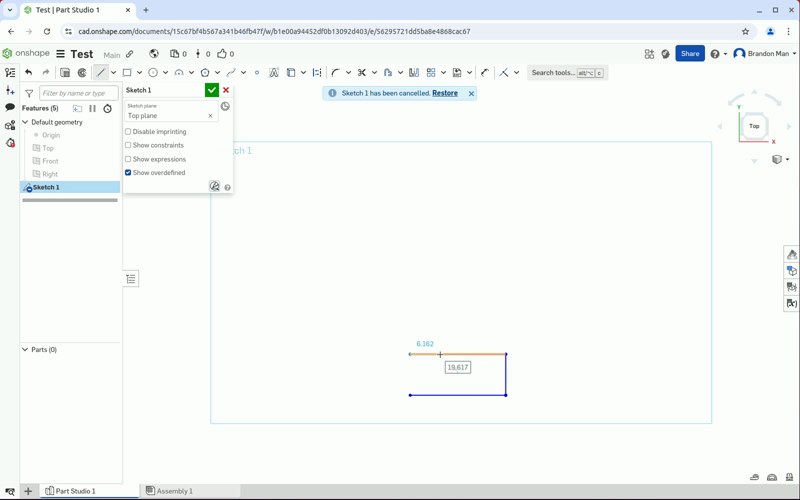
key_down(shift)
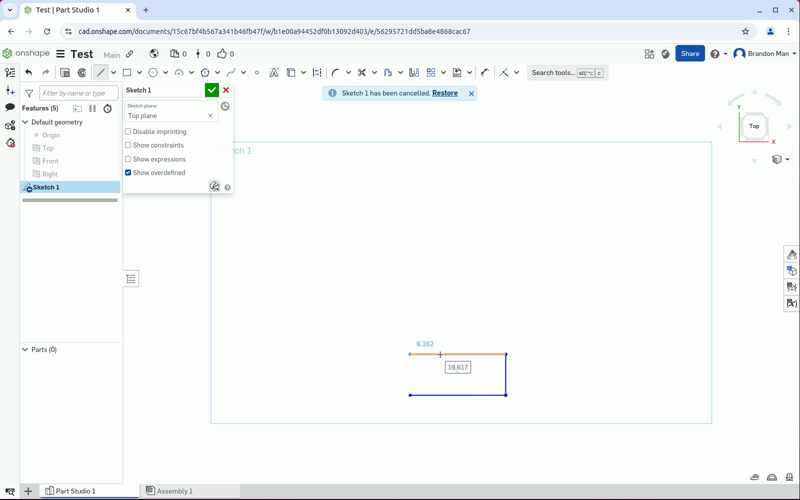
mouse_move(410, 395)
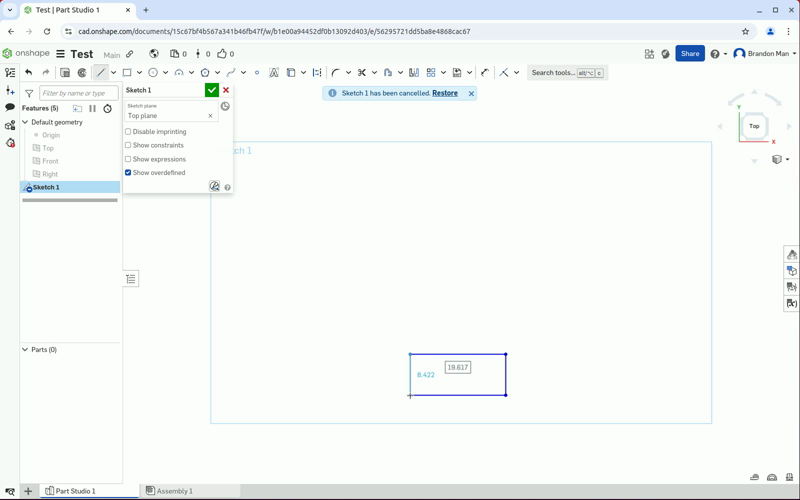
key_up(shift)
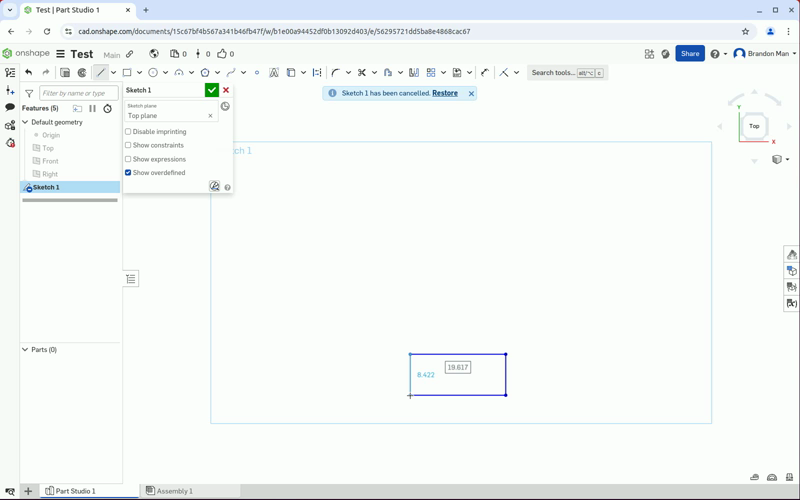
click(410, 395)
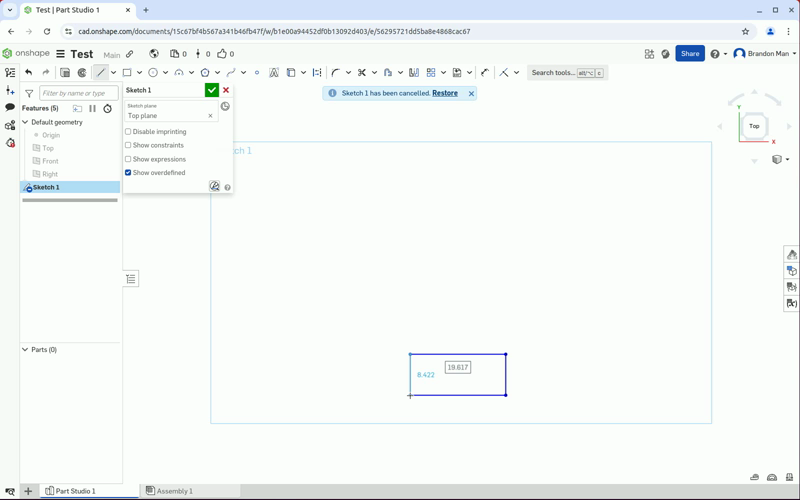
key(esc)
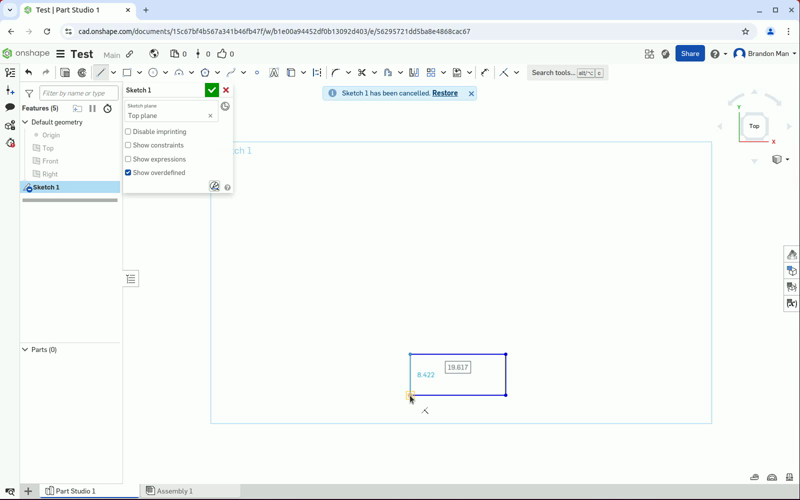
mouse_move(451, 385)
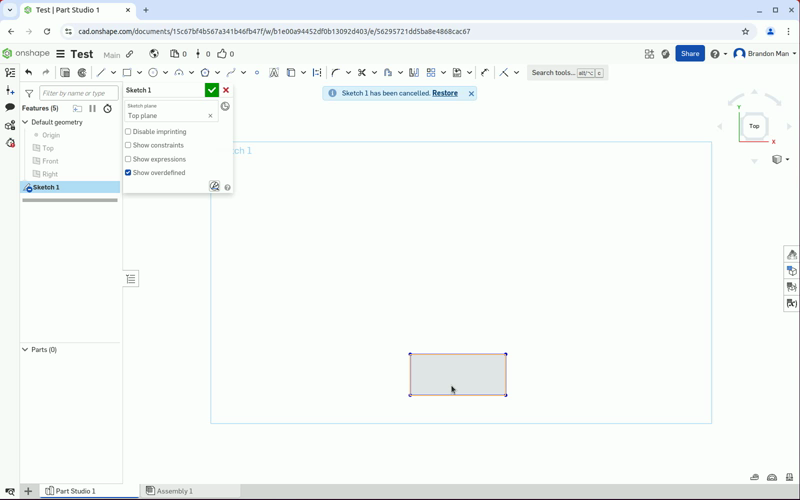
click(451, 385)
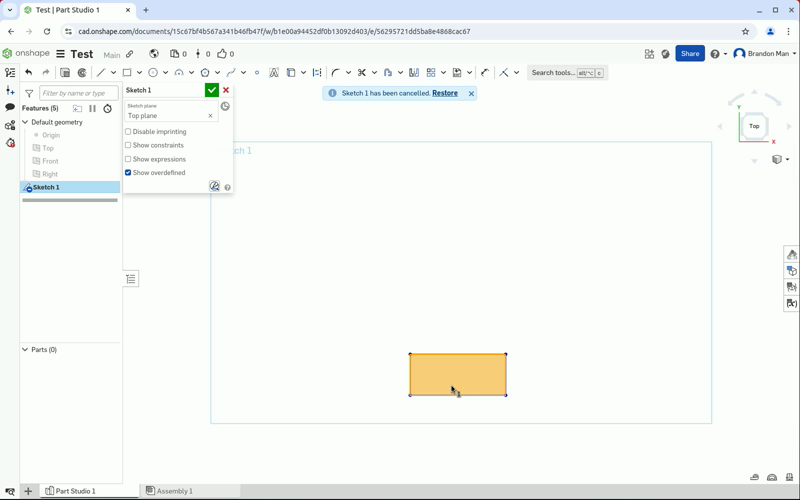
mouse_move(73, 352)
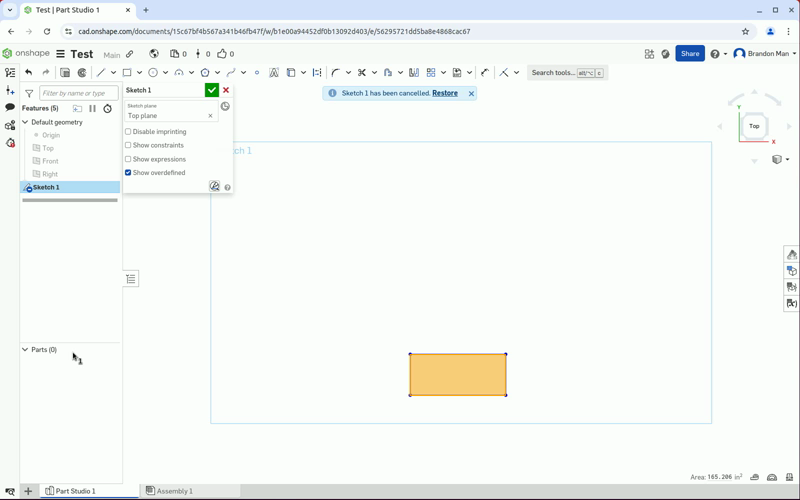
key(shift+y)
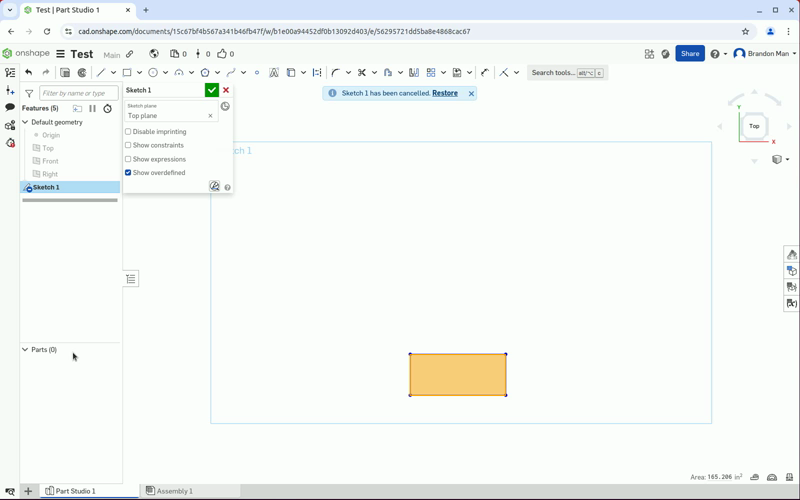
key(shift+e)
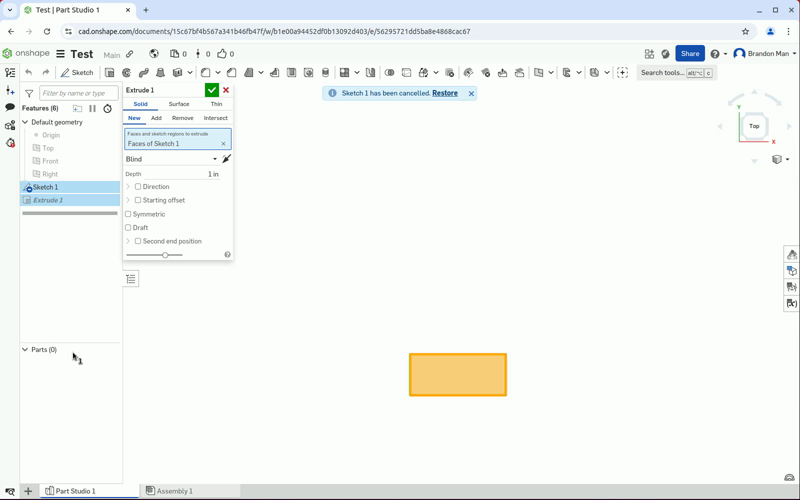
mouse_move(143, 106)
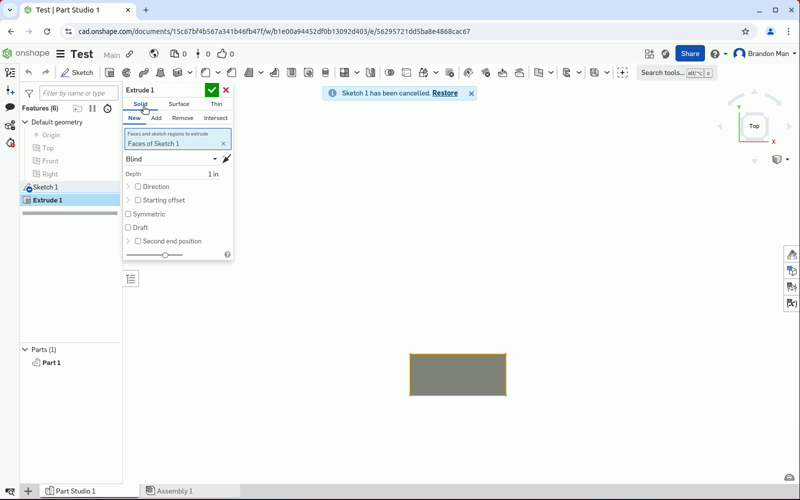
click(143, 106)
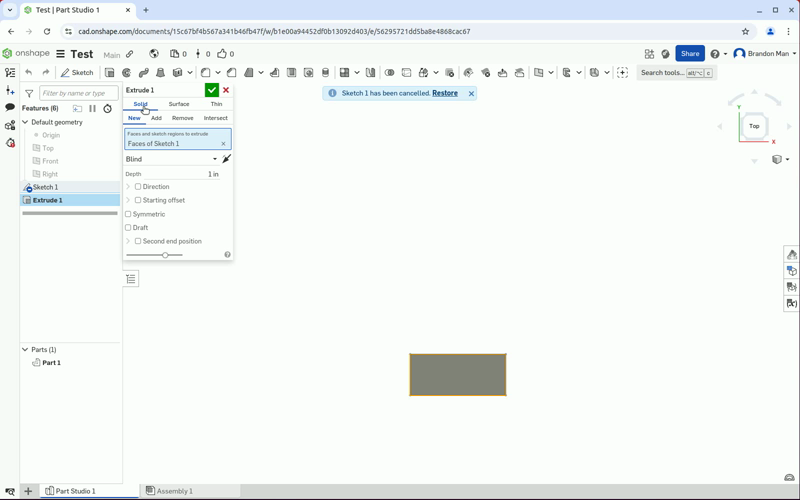
mouse_move(137, 120)
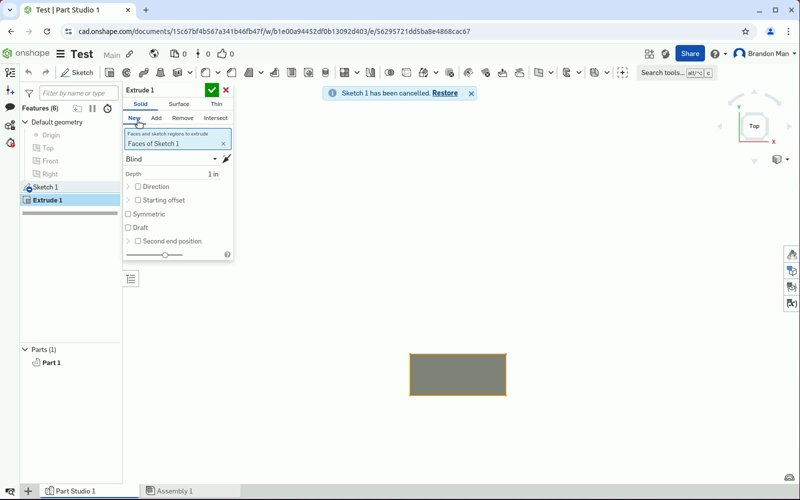
click(137, 120)
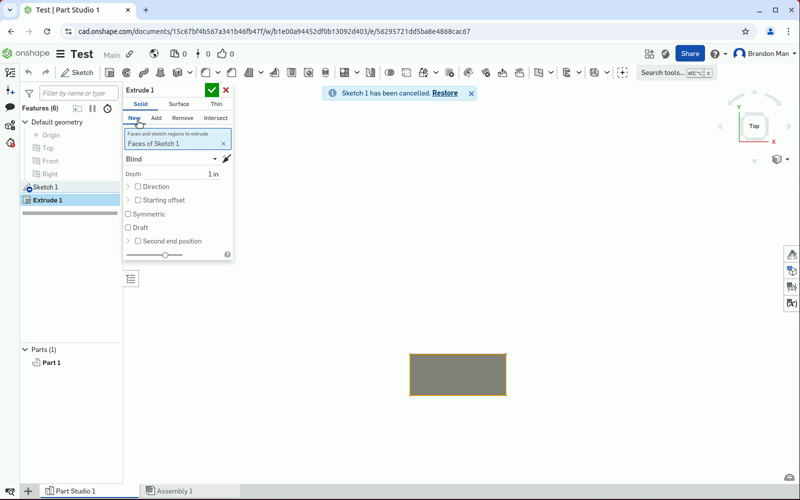
key(tab, 4)
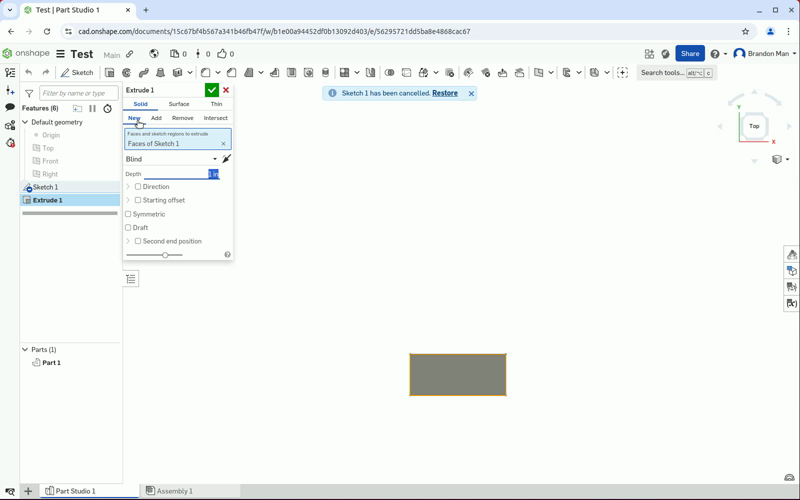
text(5.055)
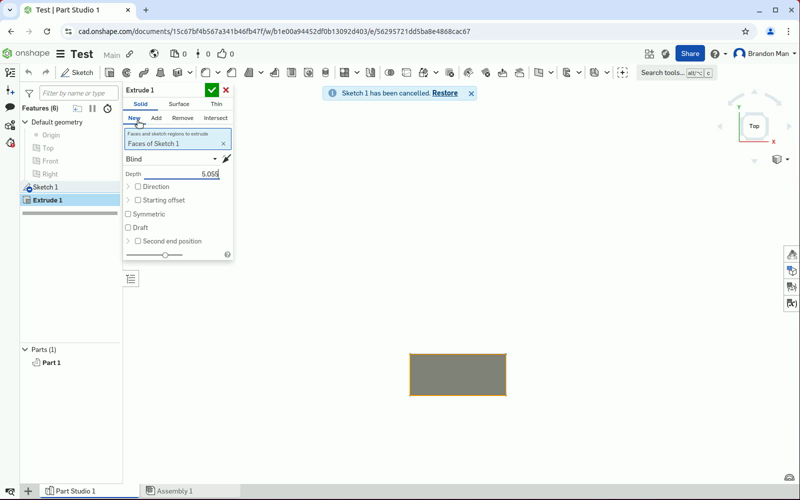
key(enter)
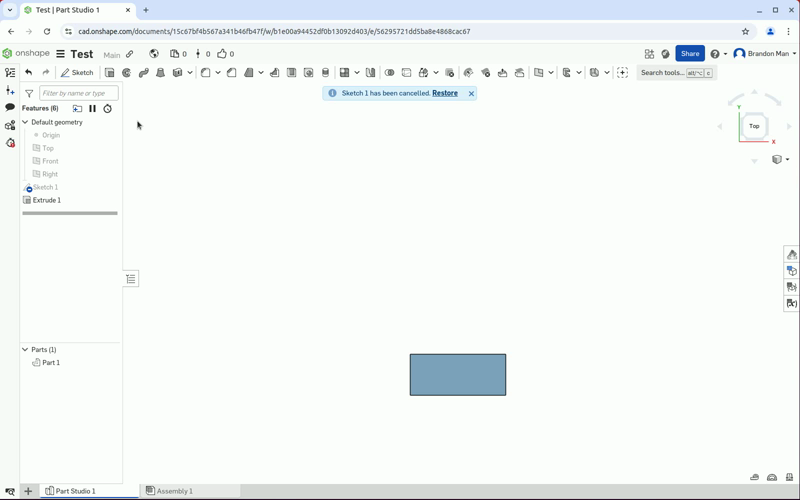
key(shift+h)
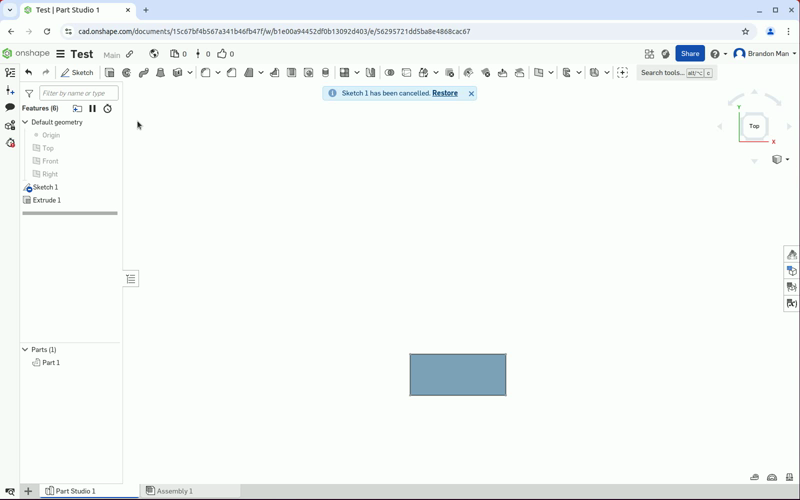
key(shift+h)
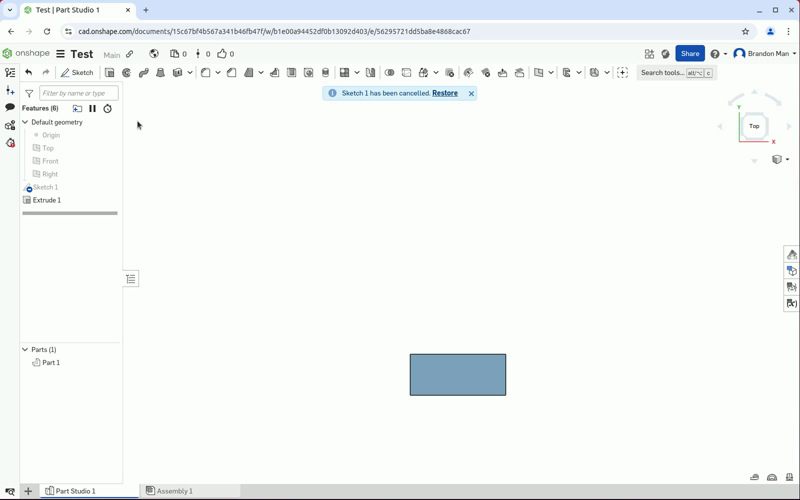
mouse_move(73, 189)
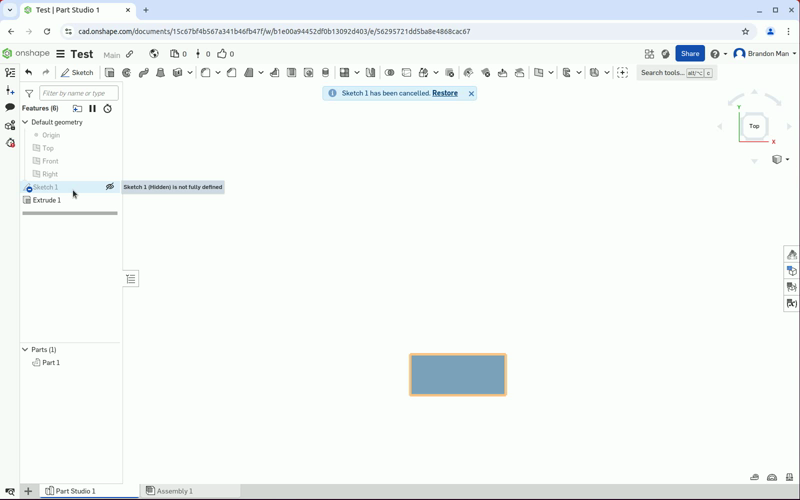
click(73, 189)
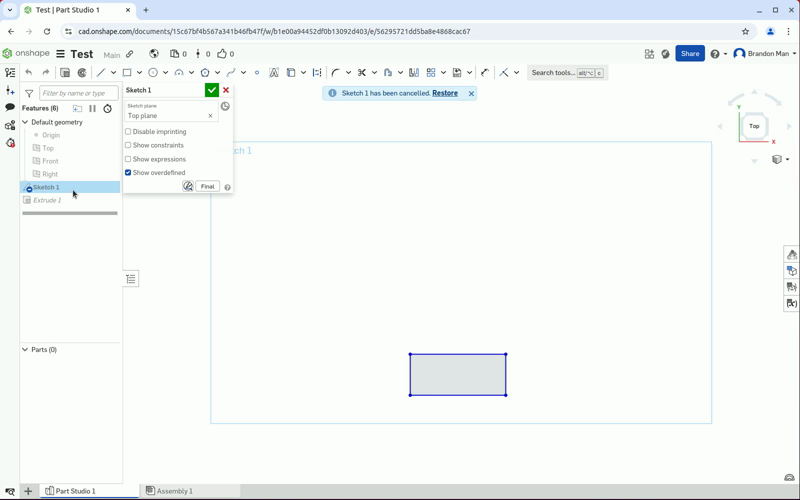
mouse_move(229, 92)
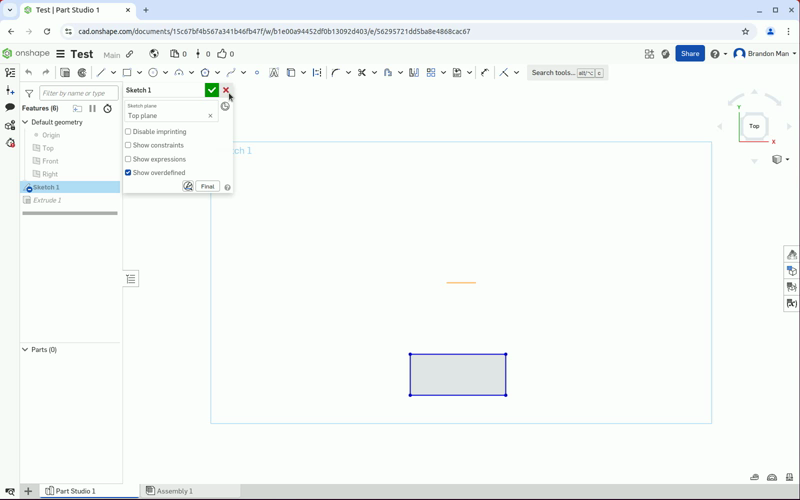
click(229, 92)
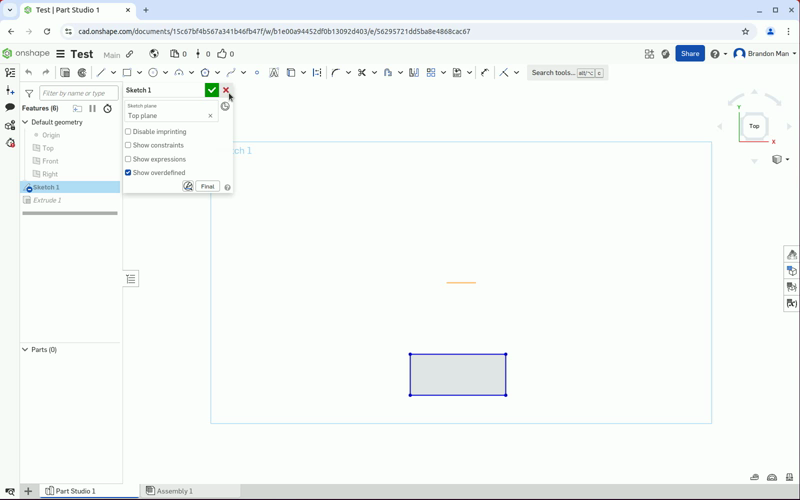
key(shift+s)
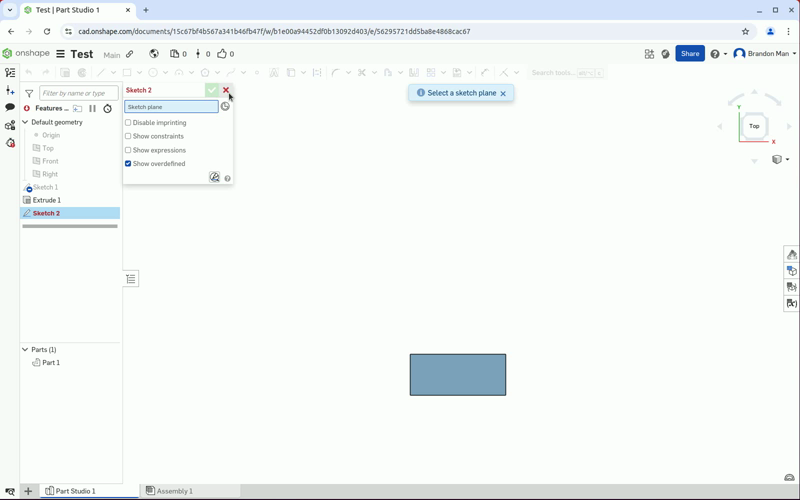
mouse_move(73, 150)
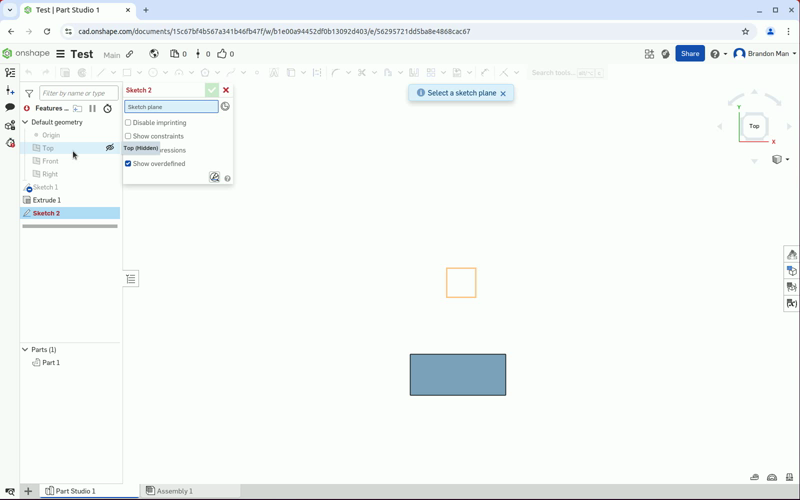
click(73, 150)
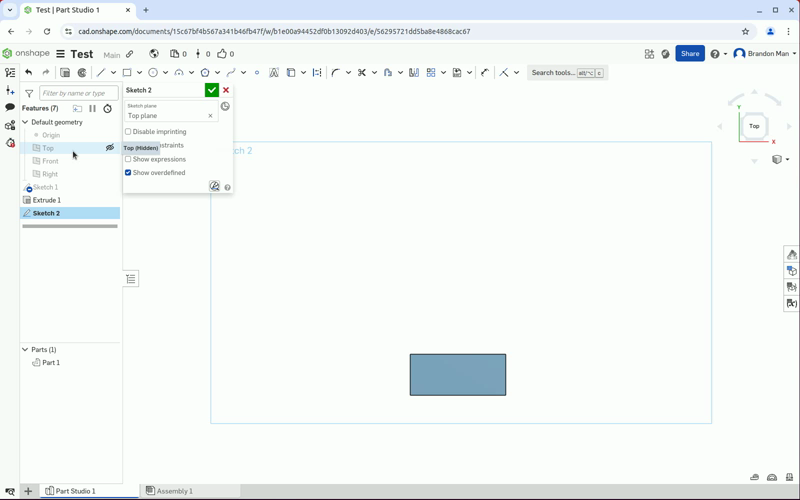
mouse_move(73, 352)
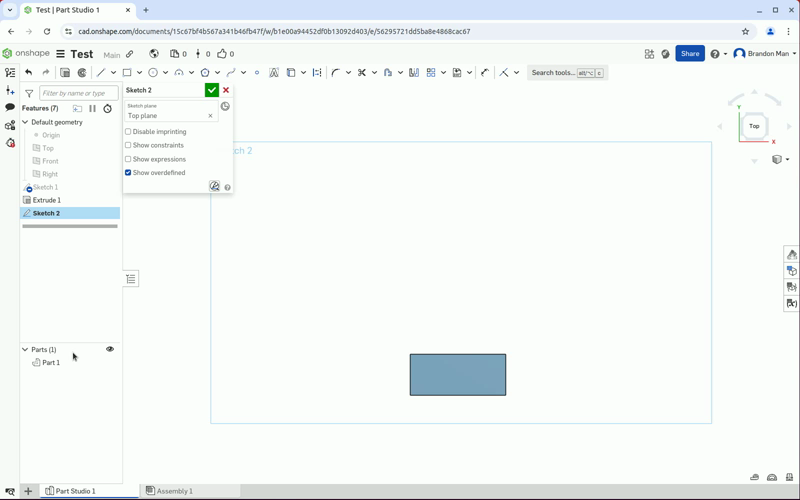
key(y)
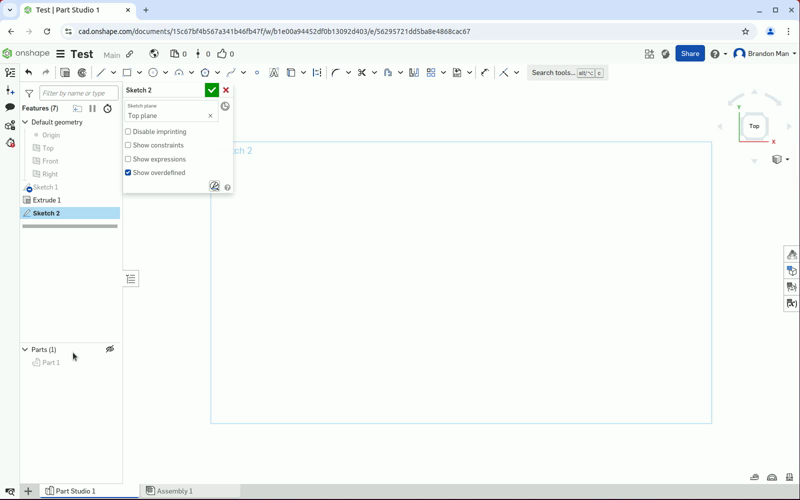
key(l)
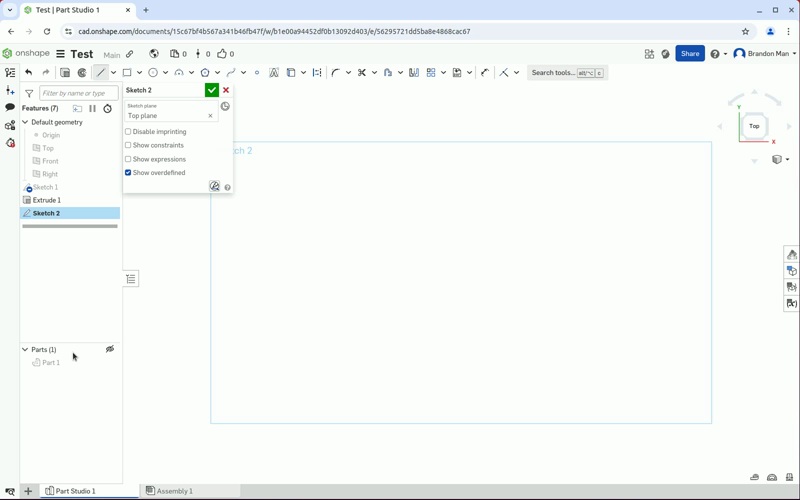
key_down(shift)
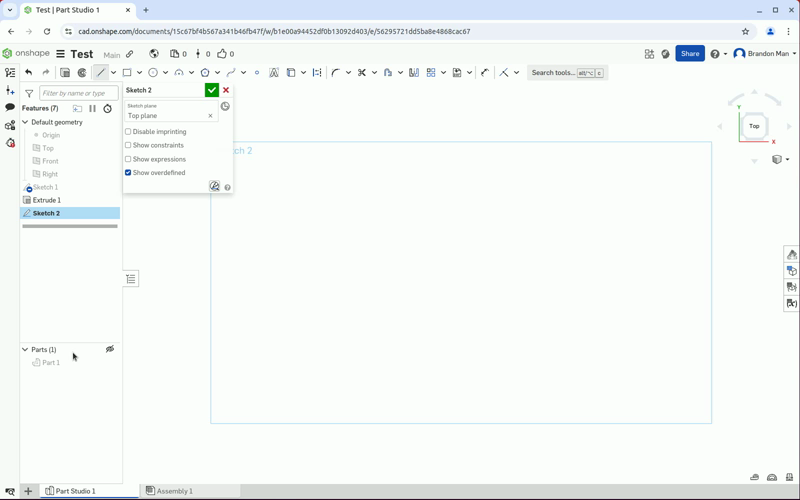
mouse_move(410, 354)
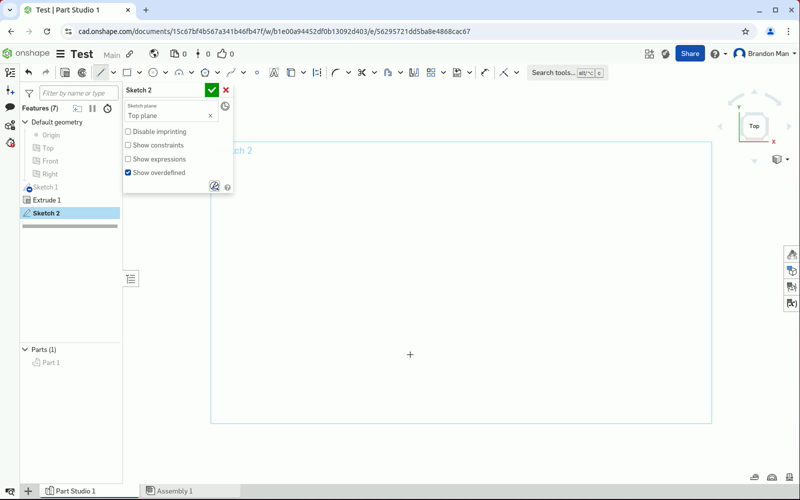
click(410, 354)
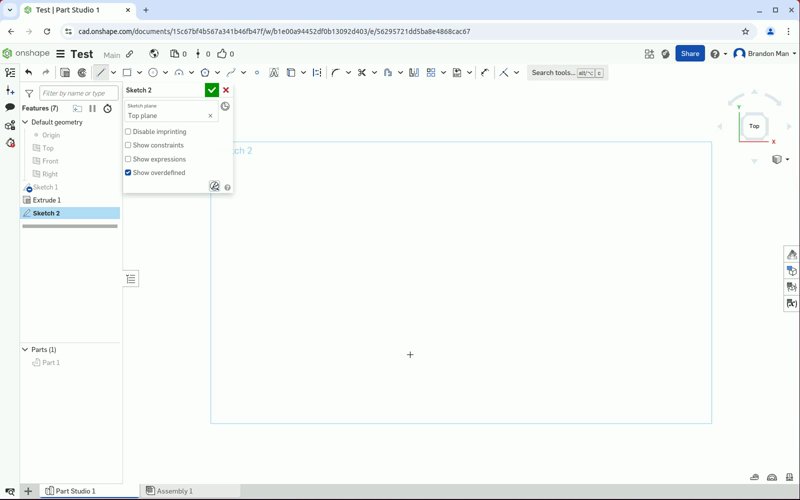
key_up(shift)
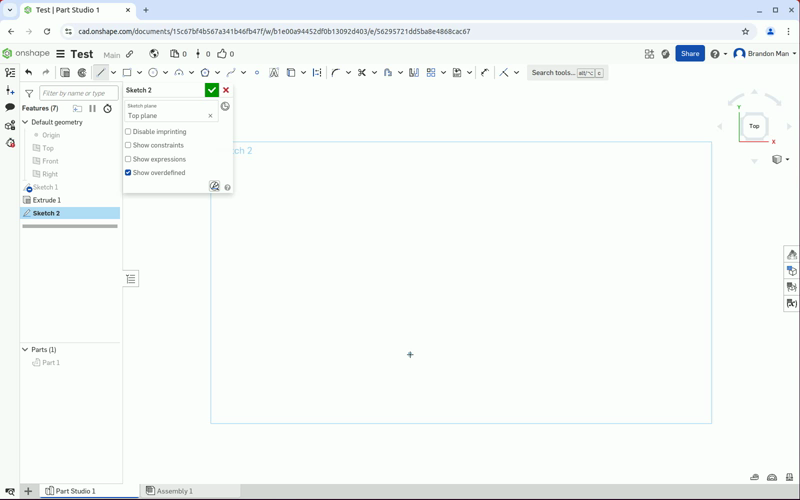
key_down(shift)
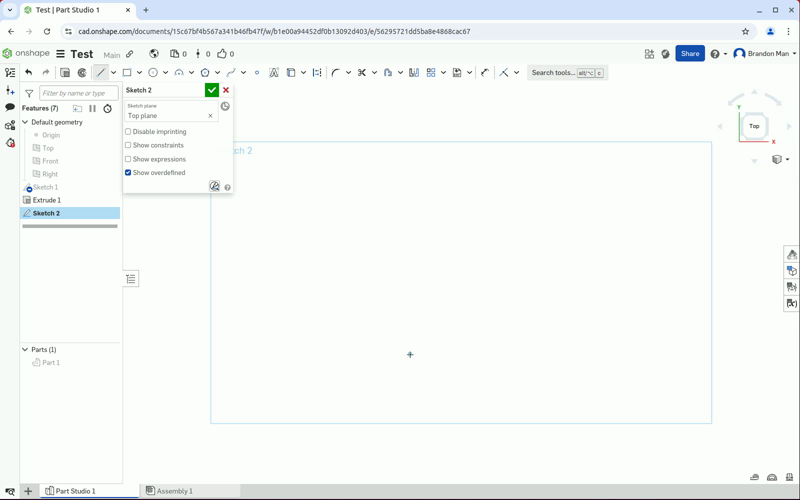
mouse_move(505, 354)
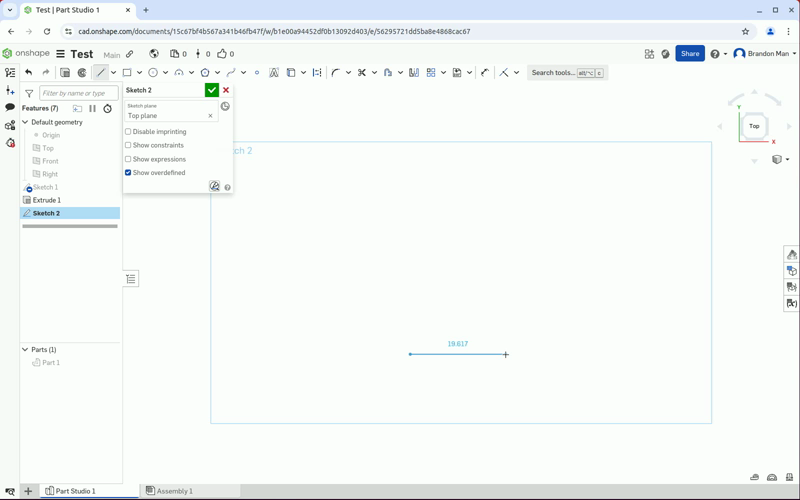
click(505, 354)
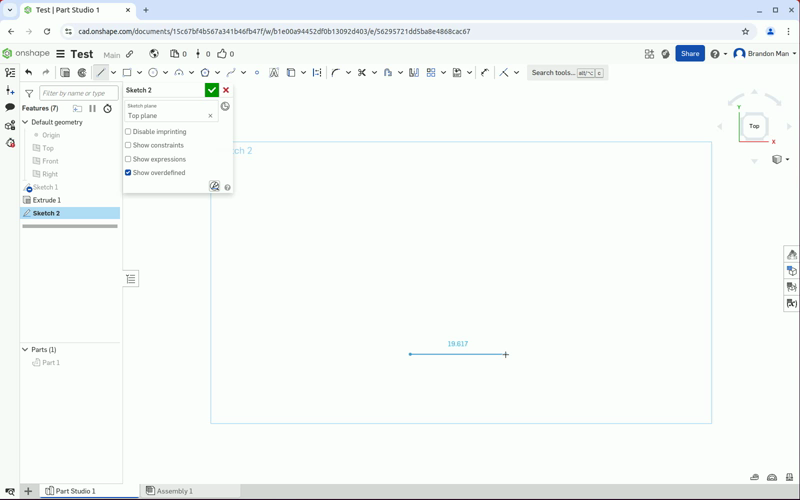
key_up(shift)
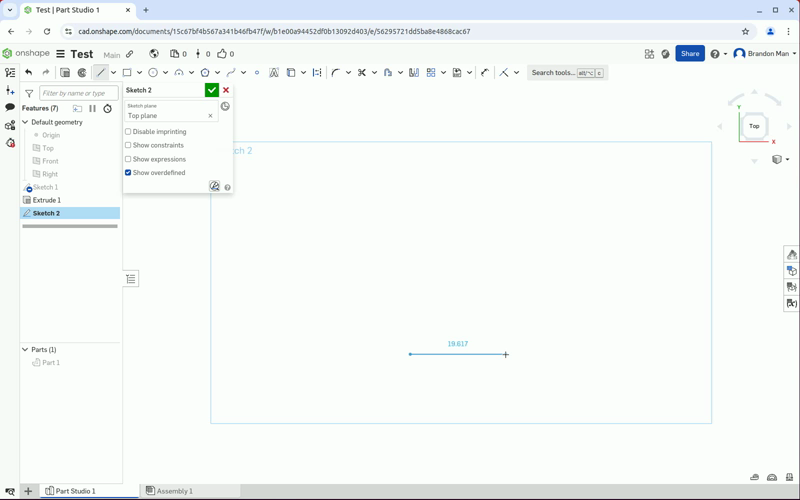
key_down(shift)
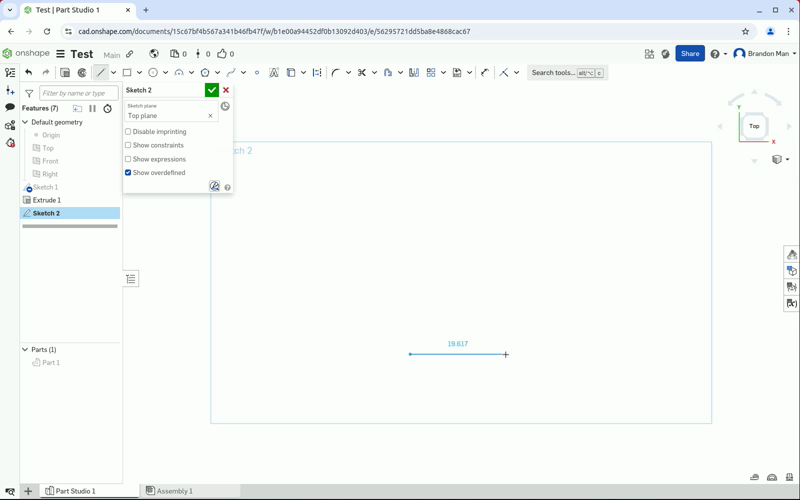
mouse_move(535, 354)
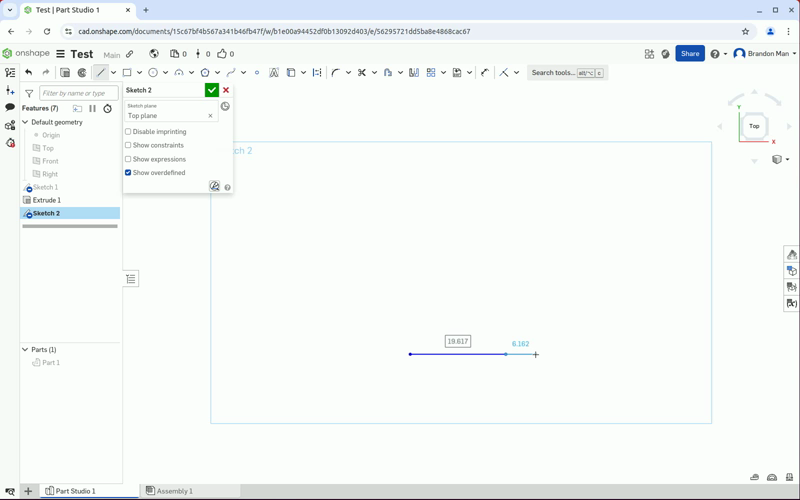
mouse_move(481, 316)
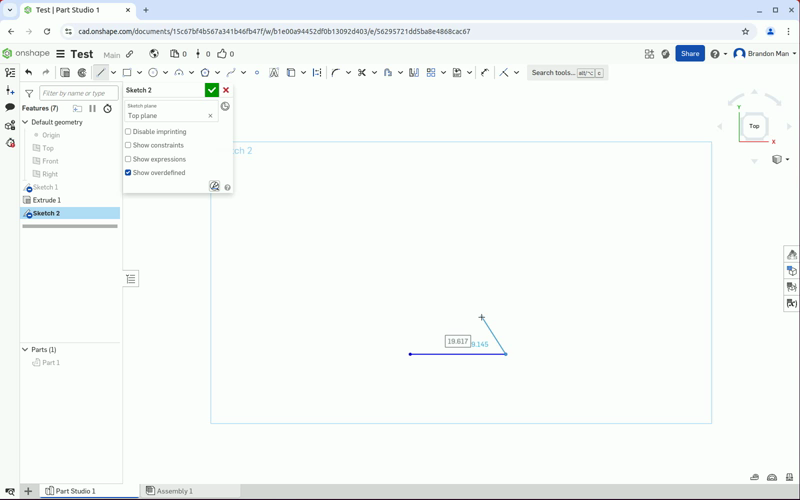
click(481, 316)
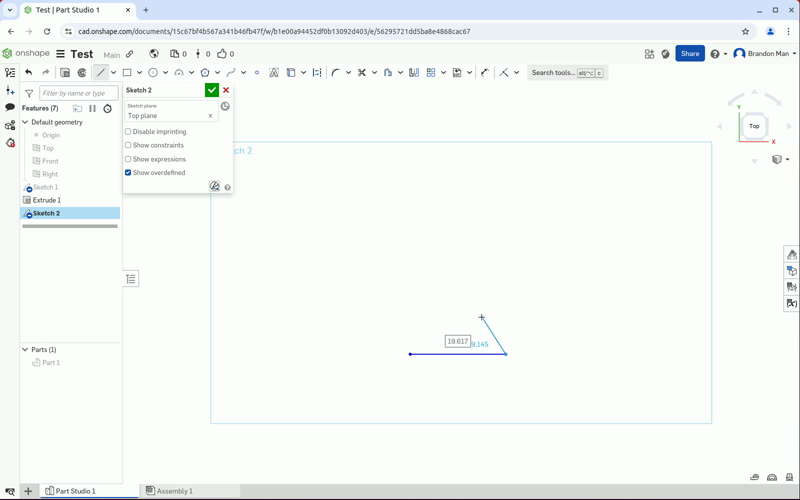
key_up(shift)
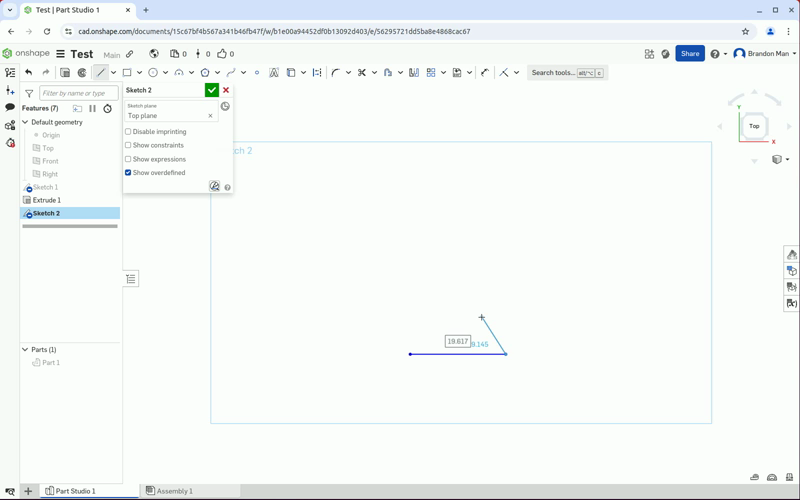
key_down(shift)
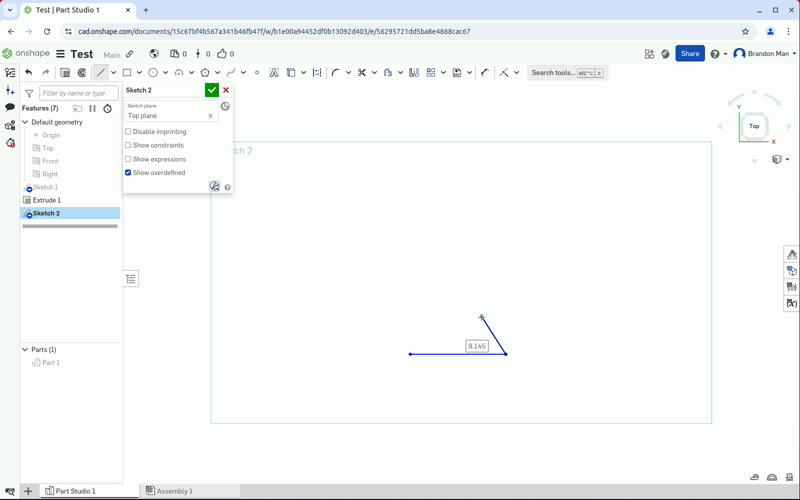
mouse_move(511, 316)
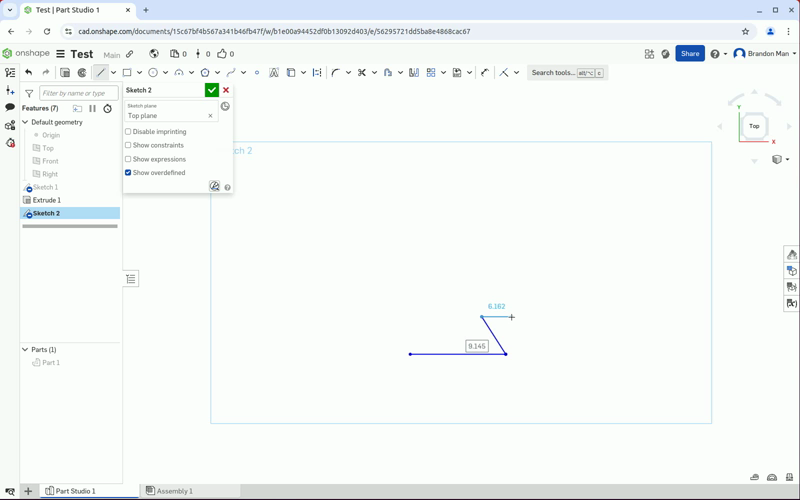
mouse_move(434, 316)
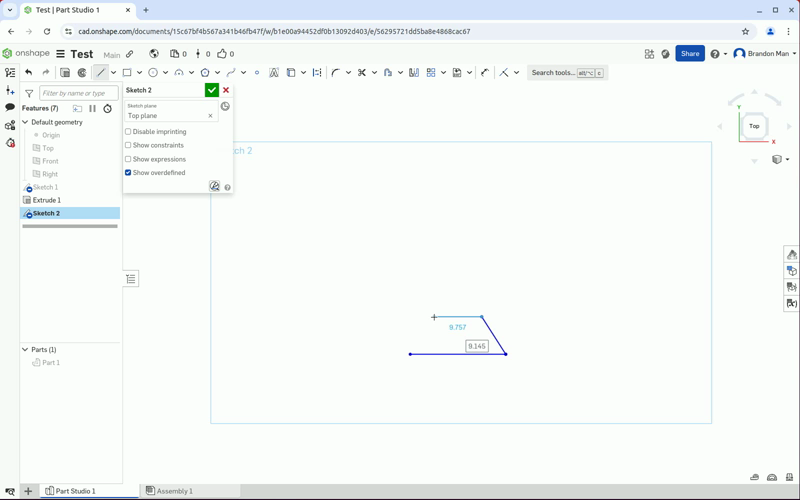
click(434, 316)
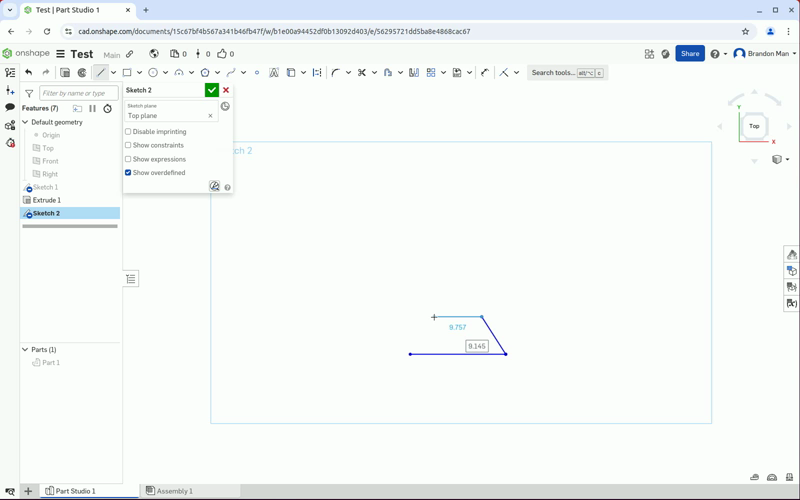
key_up(shift)
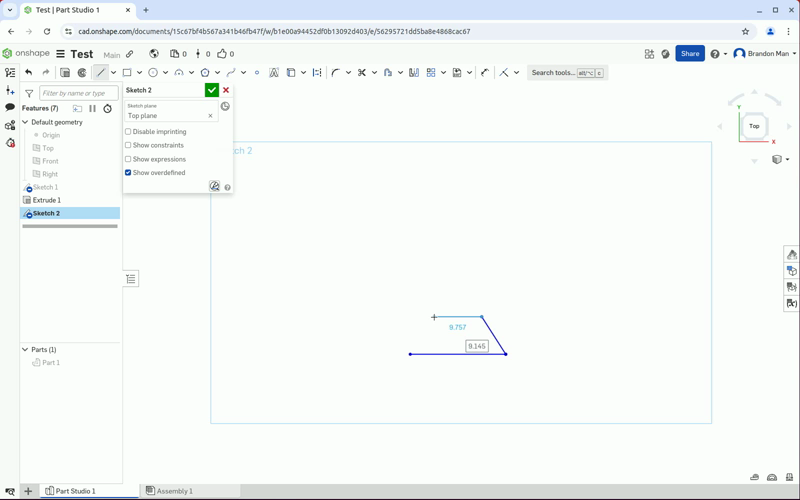
mouse_move(464, 316)
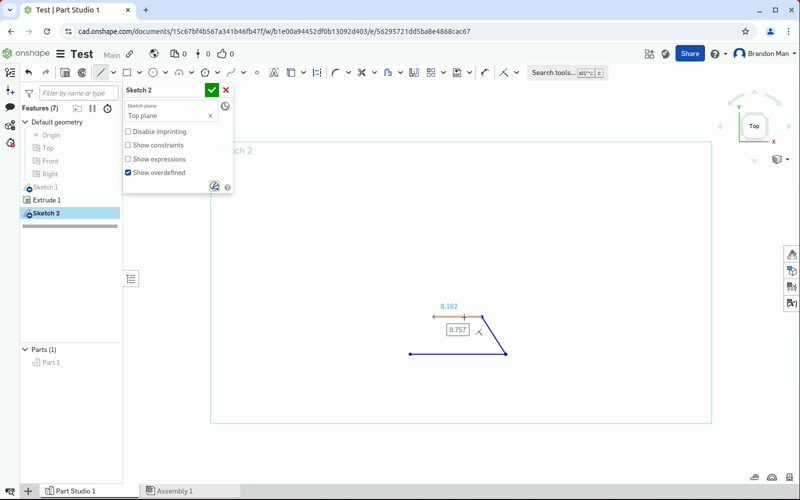
key_down(shift)
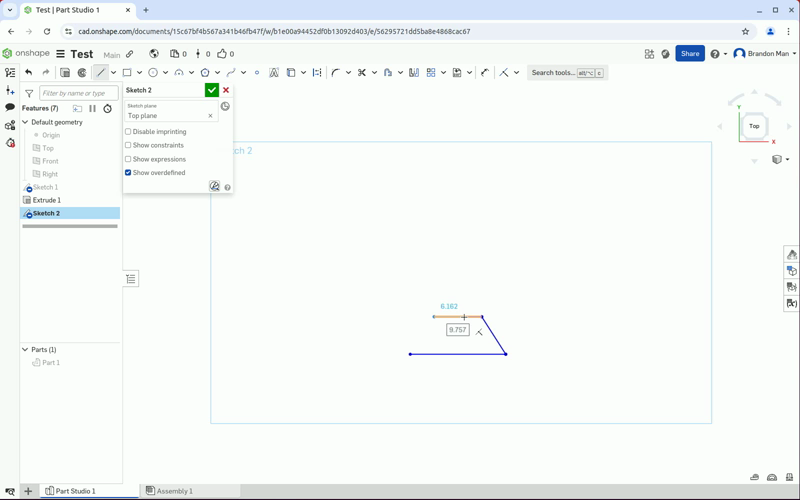
mouse_move(410, 354)
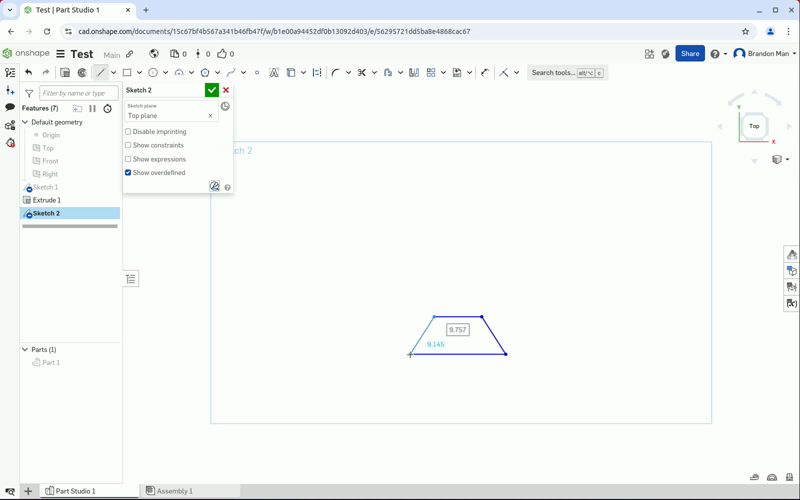
key_up(shift)
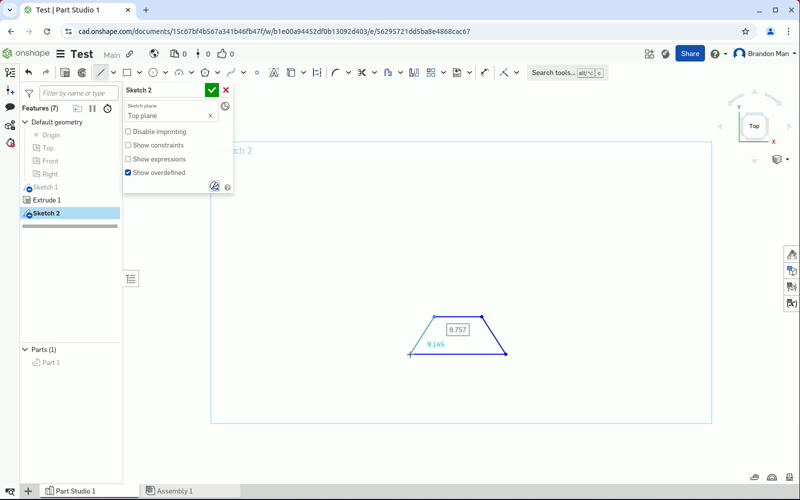
click(410, 354)
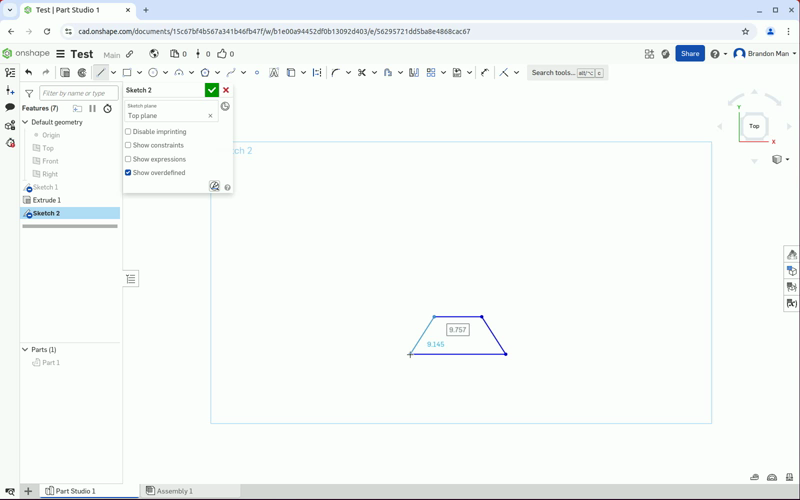
key(esc)
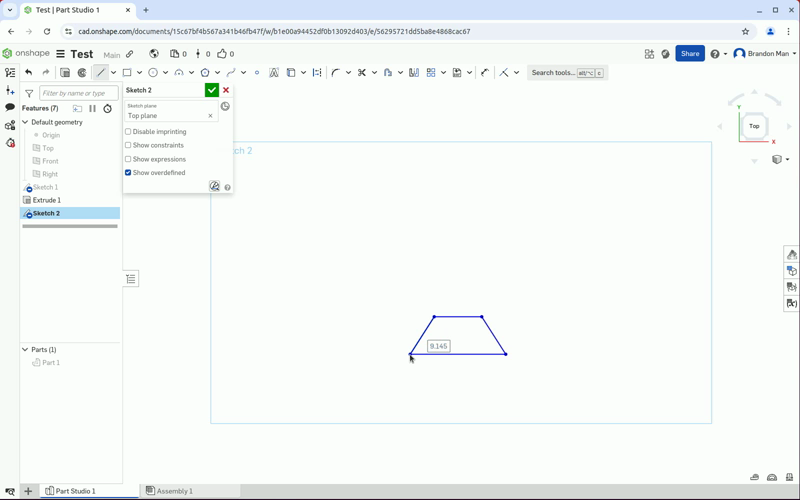
mouse_move(438, 350)
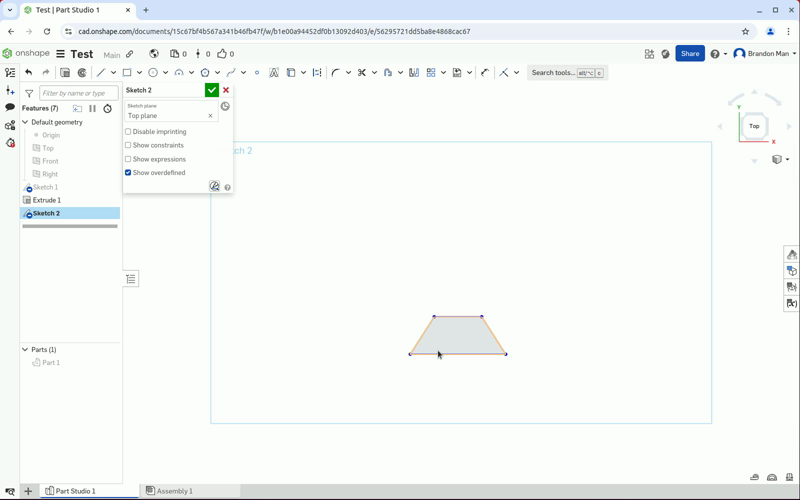
click(438, 350)
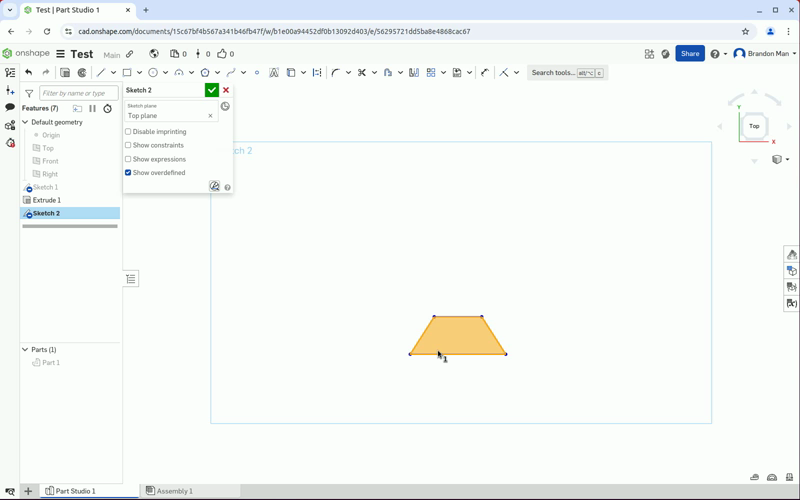
mouse_move(73, 352)
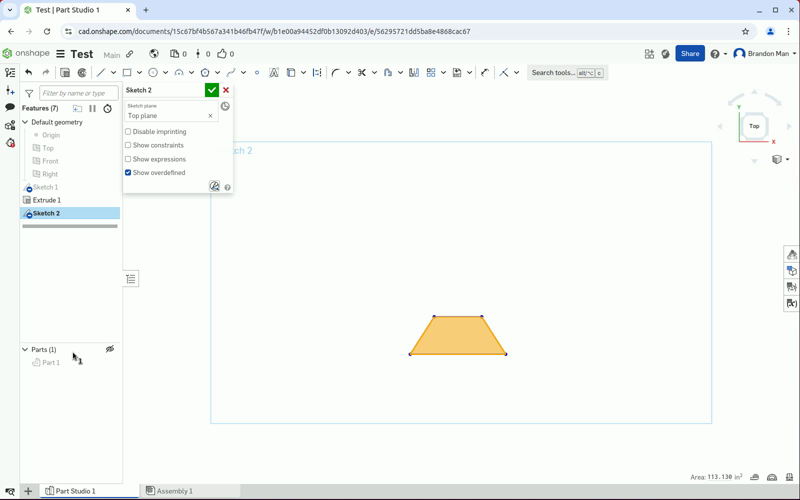
key(shift+y)
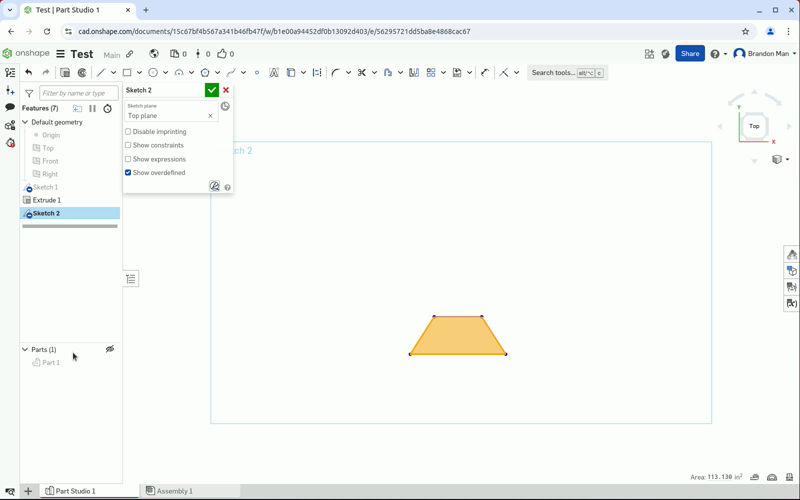
key(shift+e)
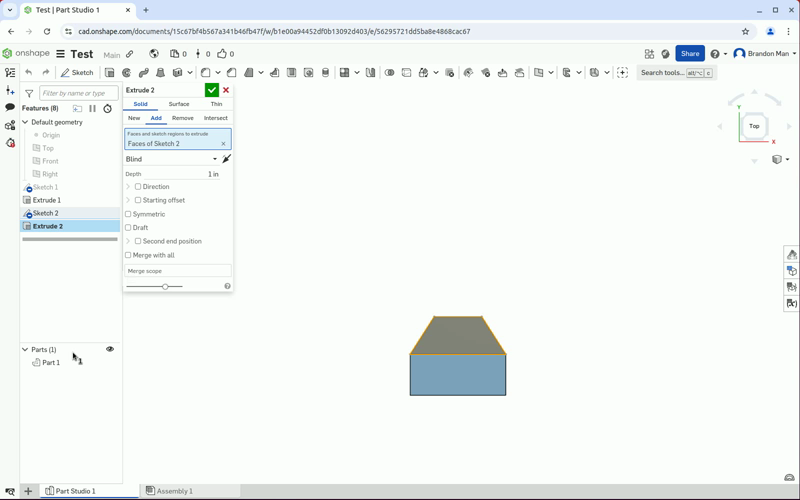
mouse_move(143, 106)
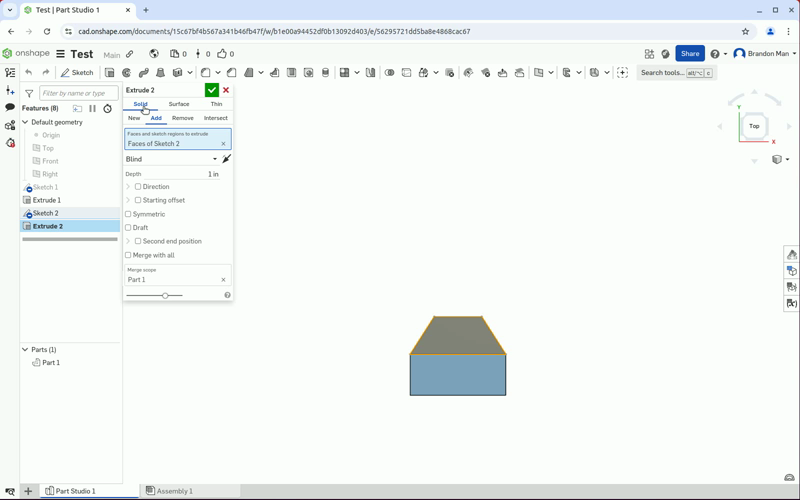
click(143, 106)
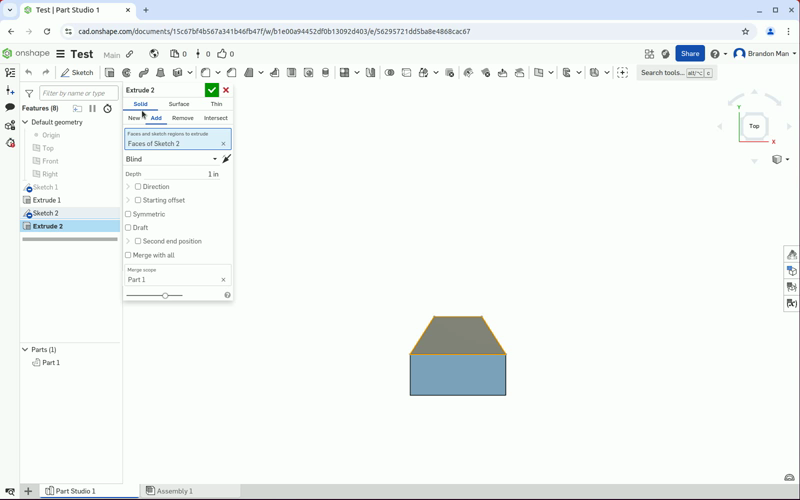
mouse_move(137, 120)
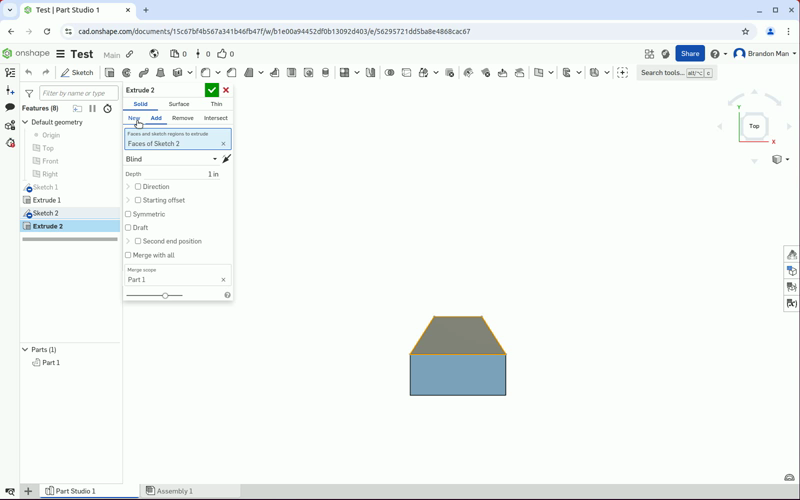
click(137, 120)
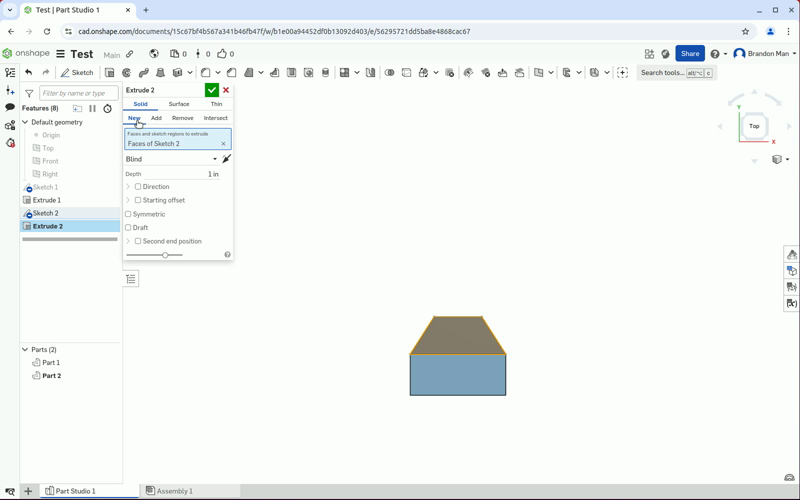
key(tab, 4)
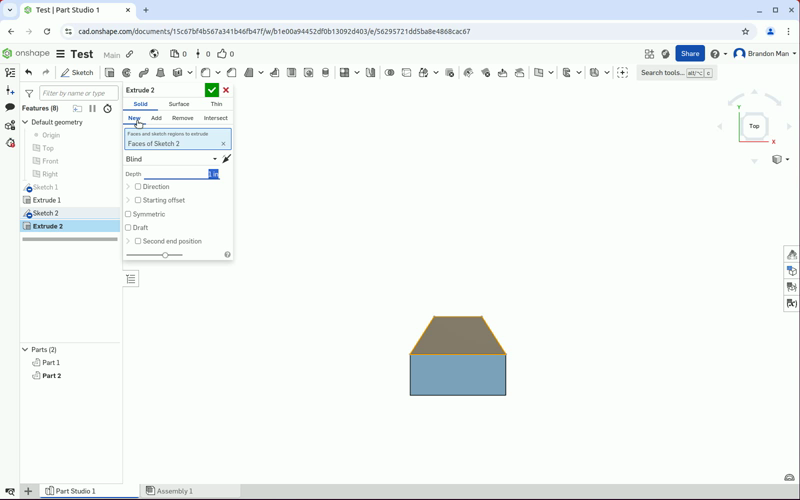
text(2.889)
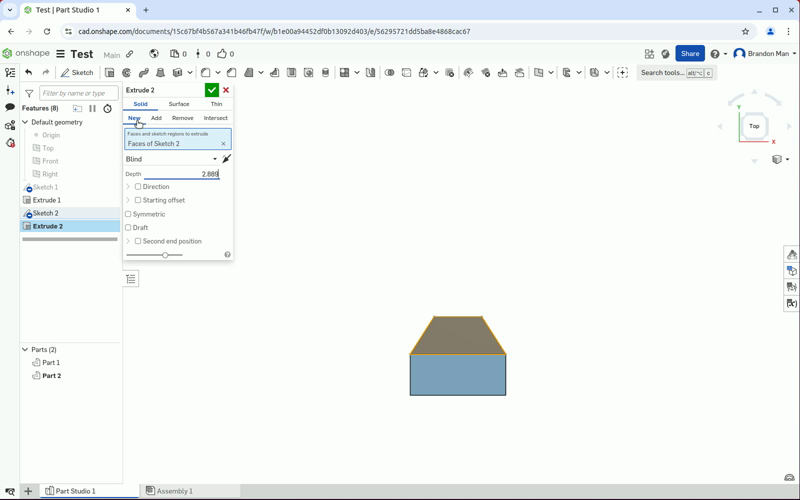
key(enter)
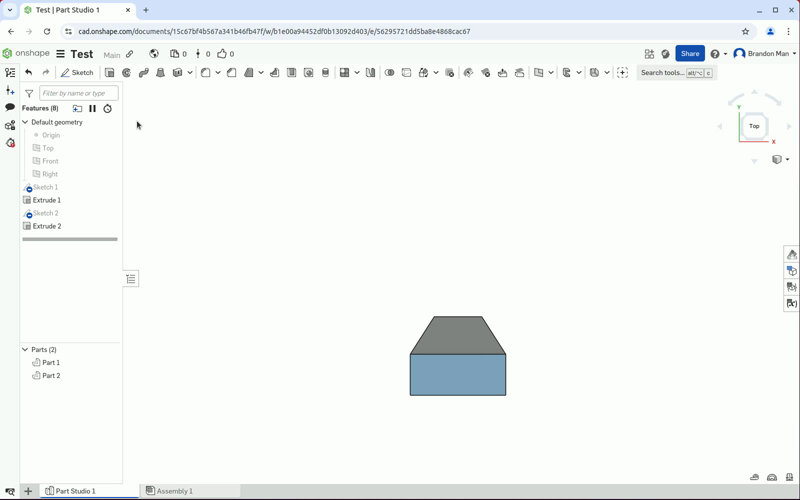
key(shift+h)
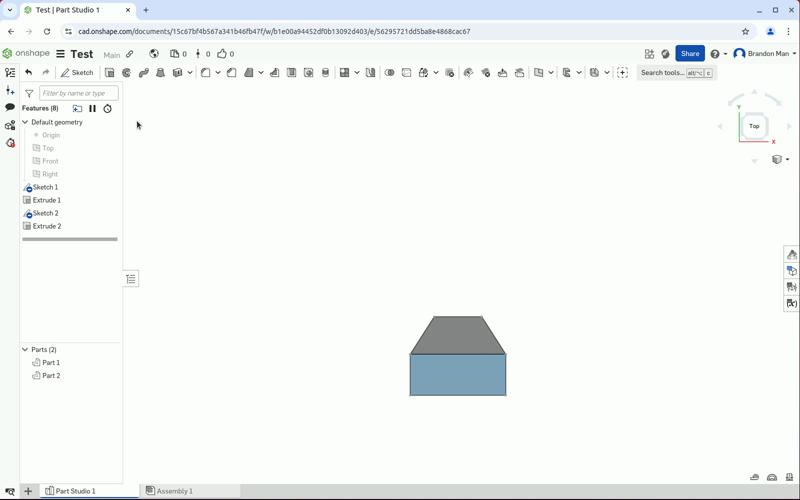
key(shift+h)
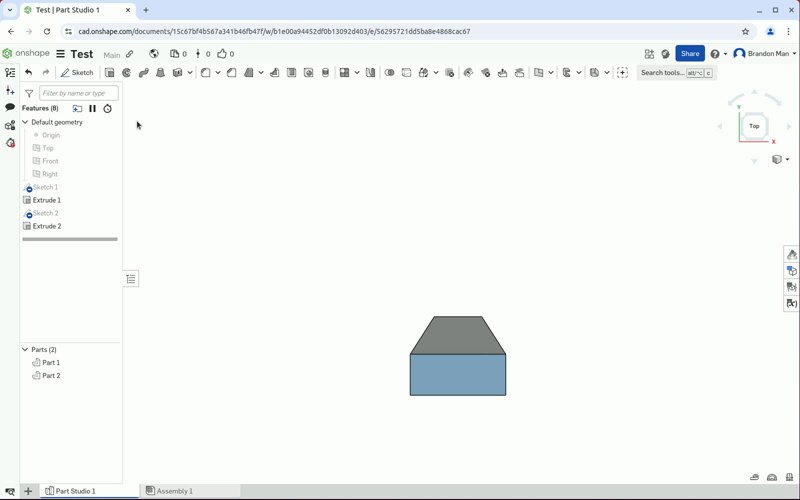
mouse_move(73, 189)
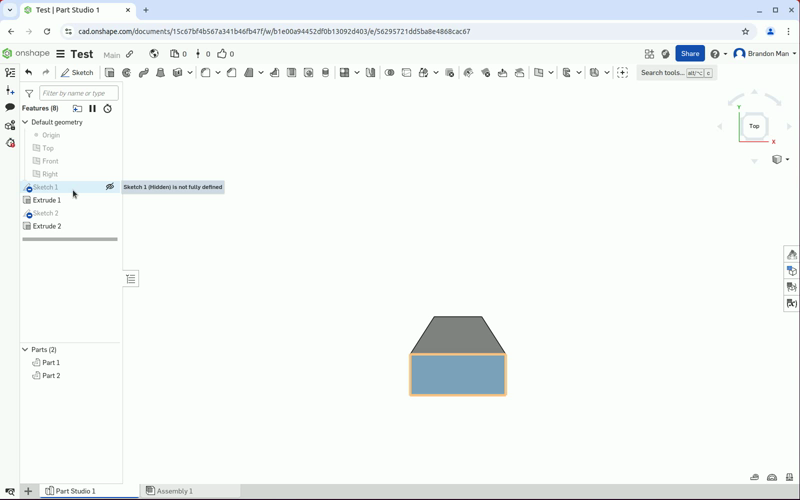
click(73, 189)
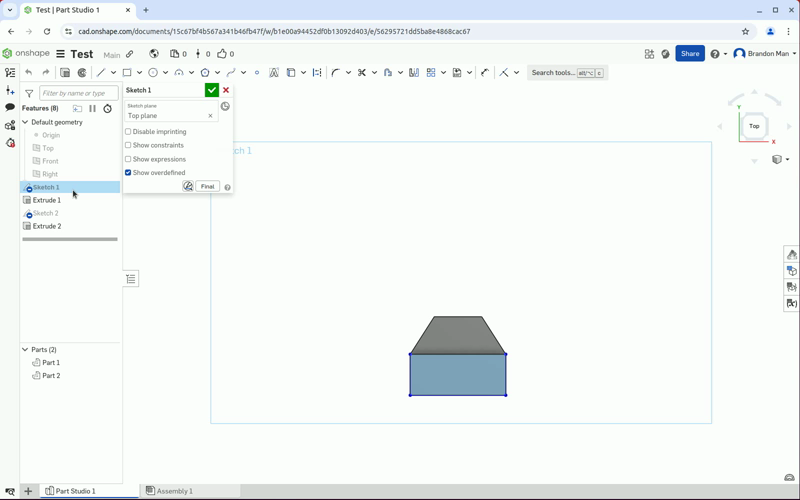
mouse_move(229, 92)
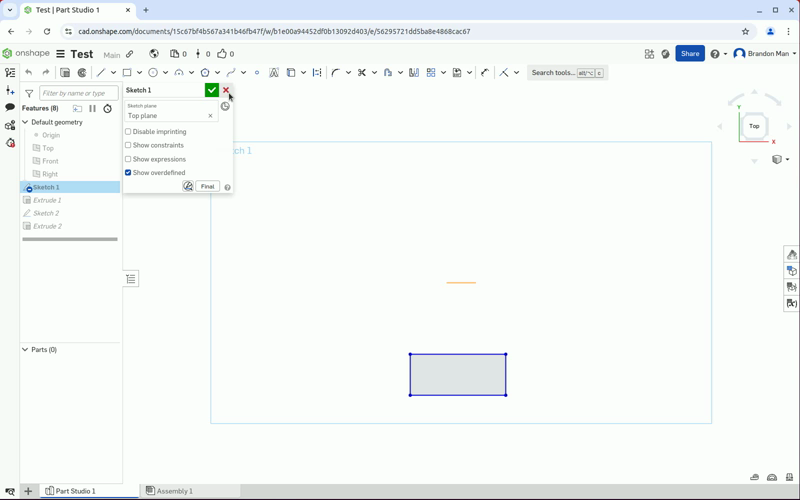
click(229, 92)
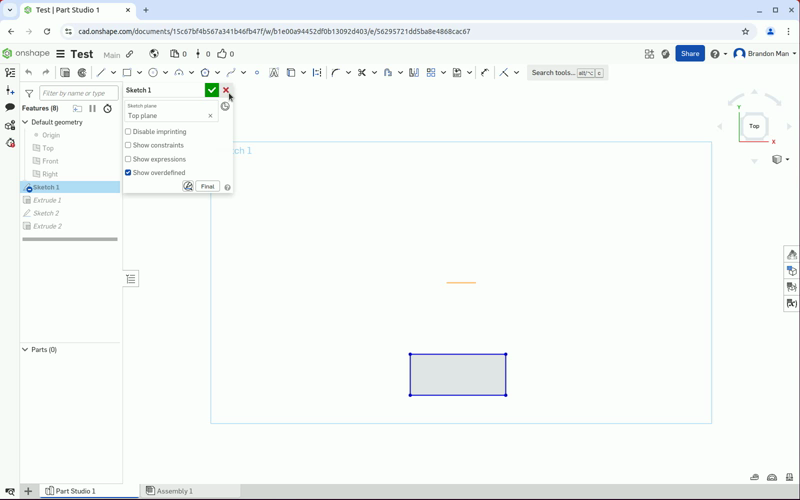
key(shift+s)
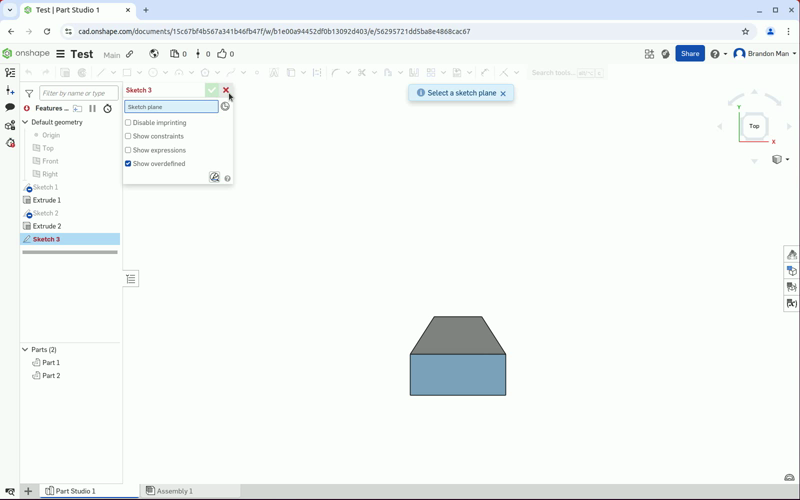
mouse_move(73, 150)
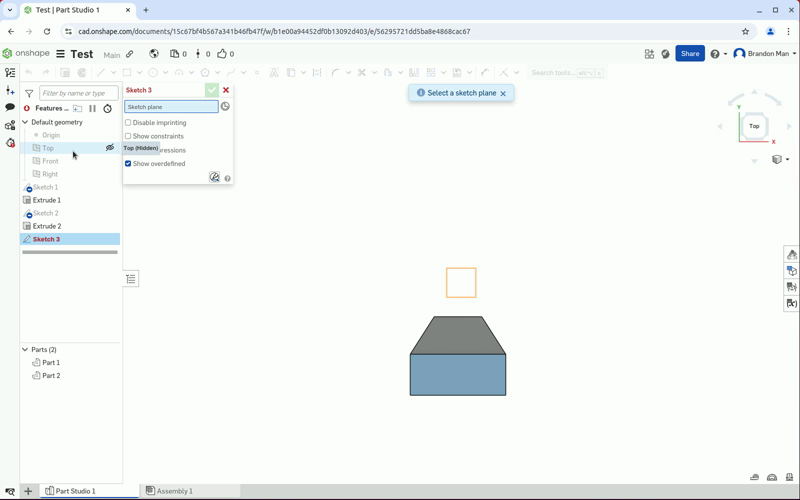
click(73, 150)
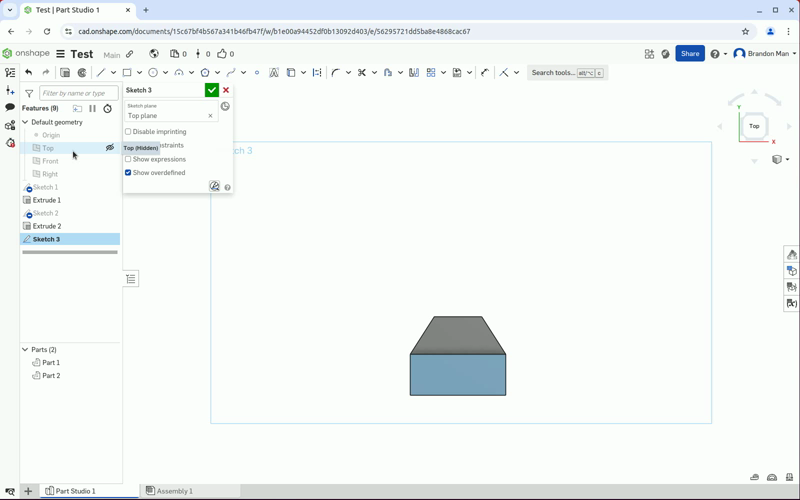
mouse_move(73, 352)
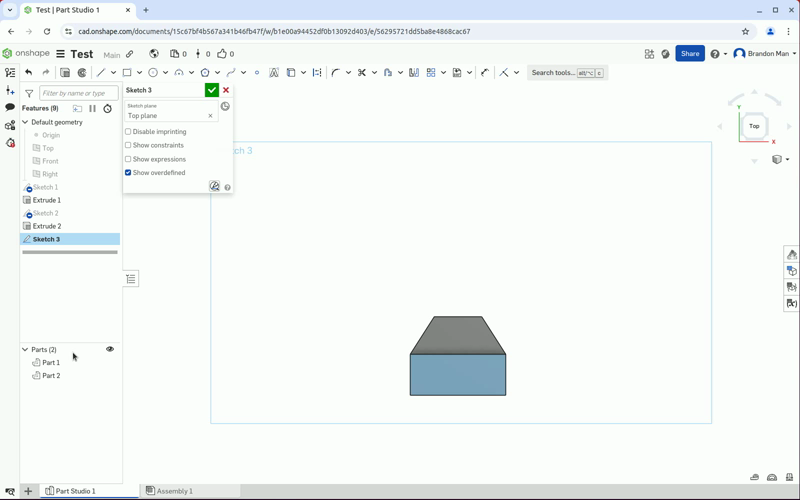
key(y)
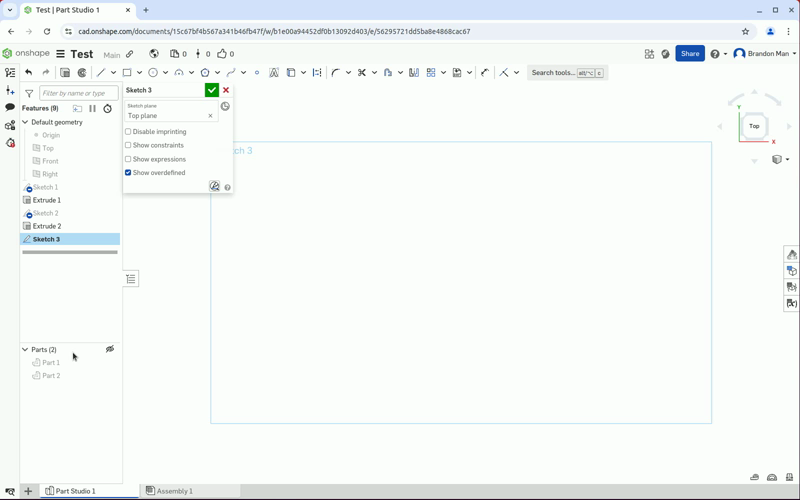
key(l)
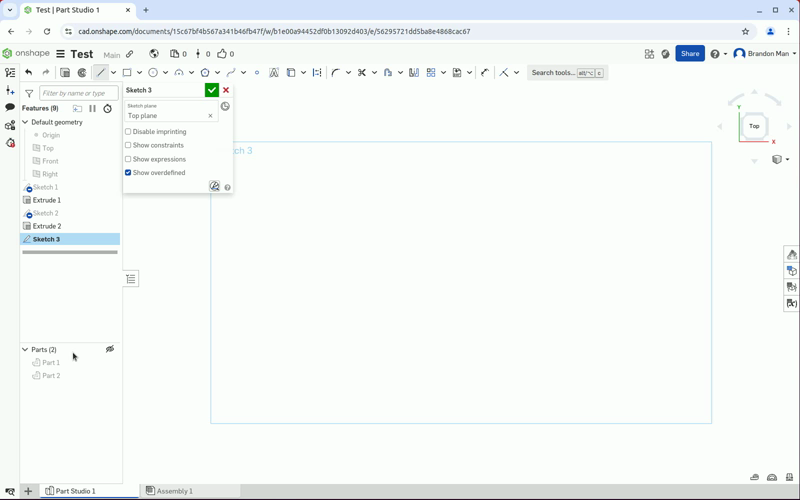
key_down(shift)
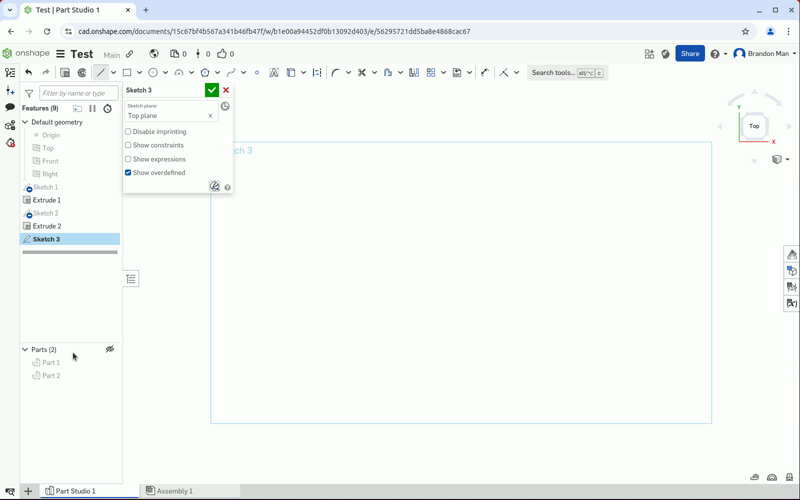
mouse_move(433, 316)
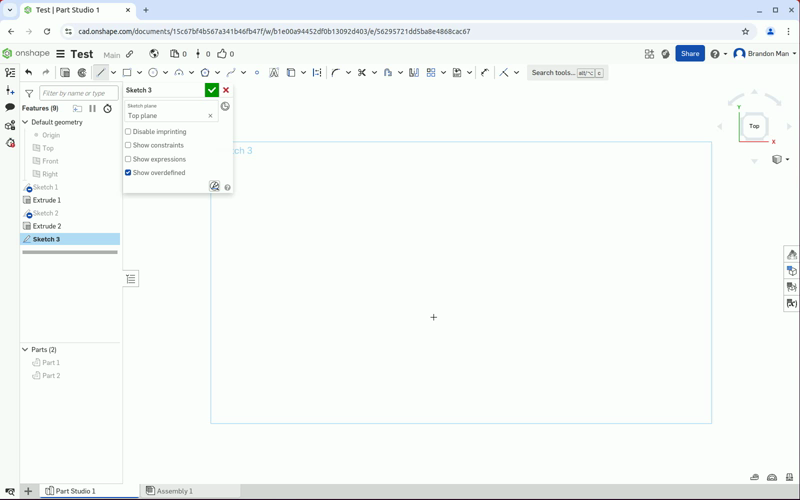
click(433, 316)
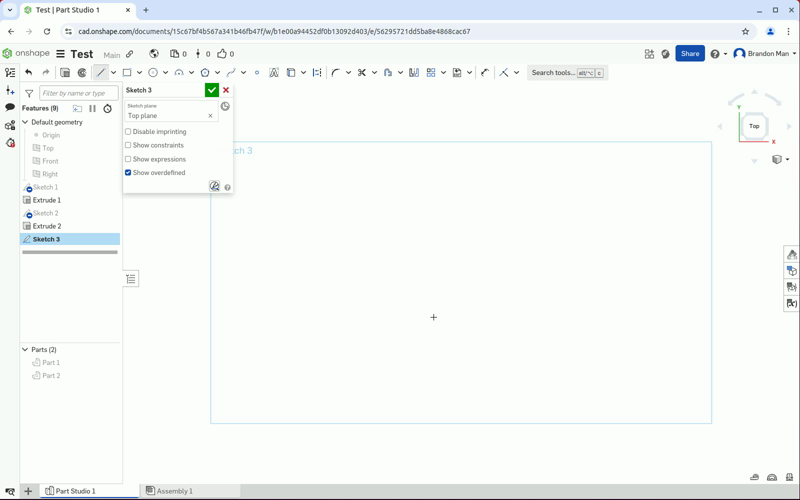
key_up(shift)
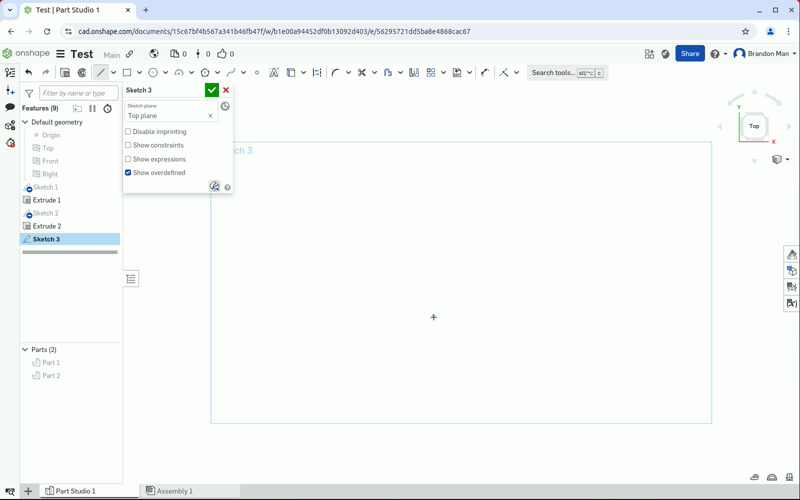
key_down(shift)
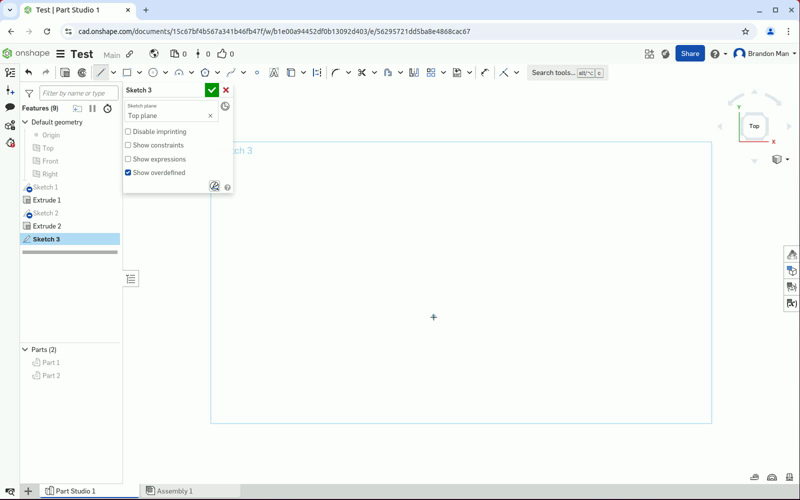
mouse_move(463, 316)
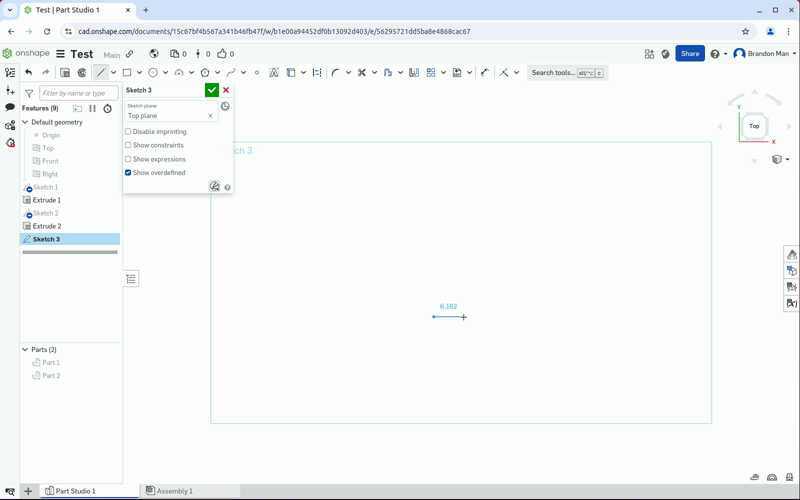
mouse_move(480, 316)
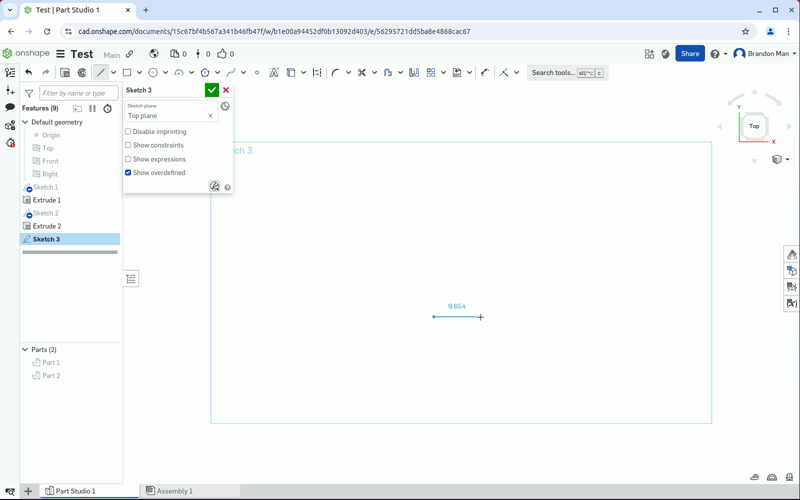
click(480, 316)
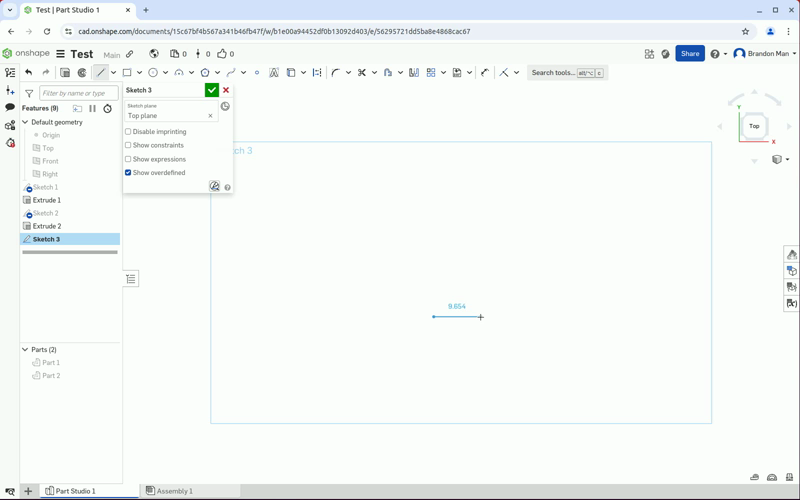
key_up(shift)
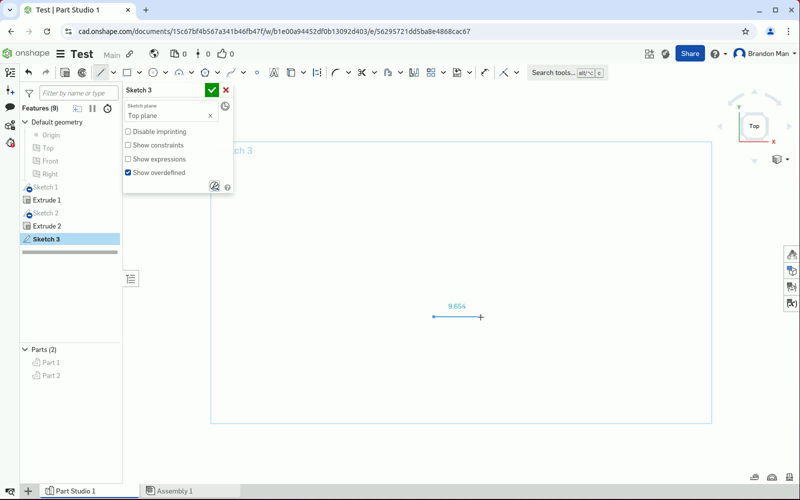
key_down(shift)
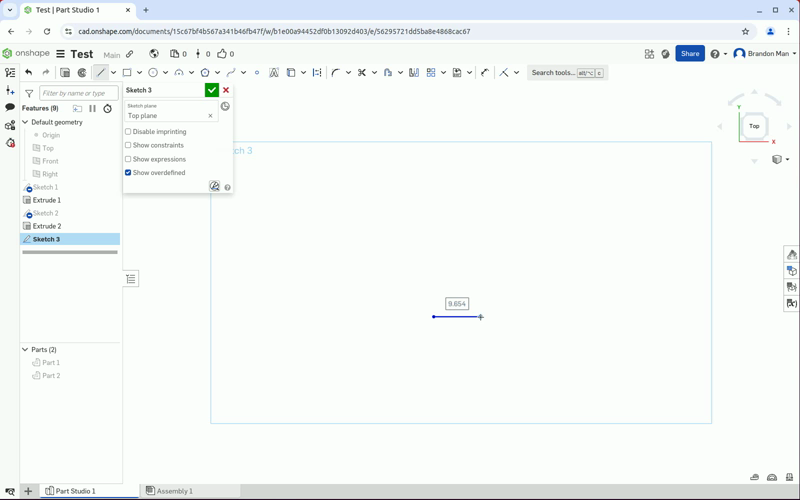
mouse_move(480, 235)
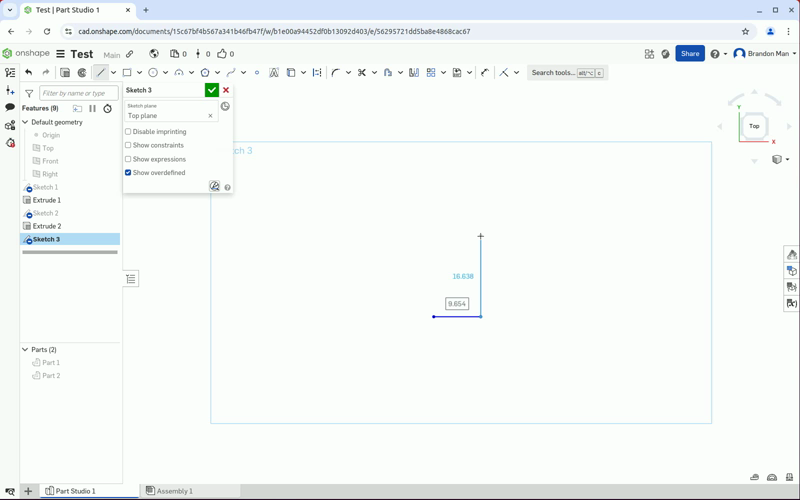
click(480, 235)
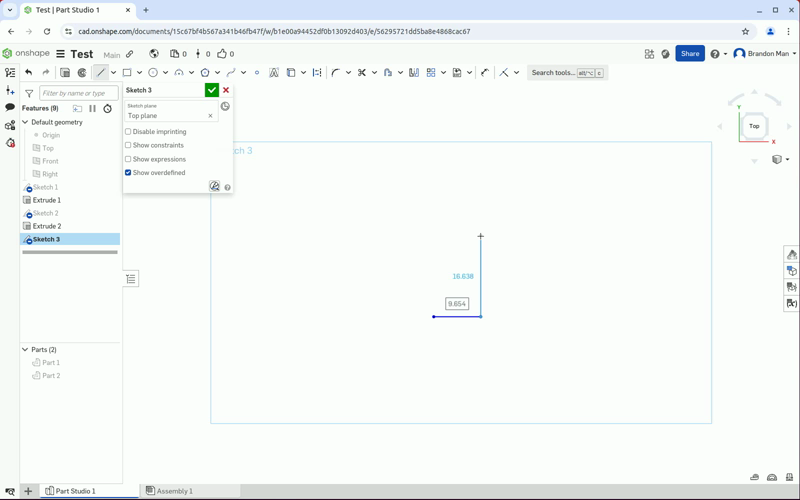
key_up(shift)
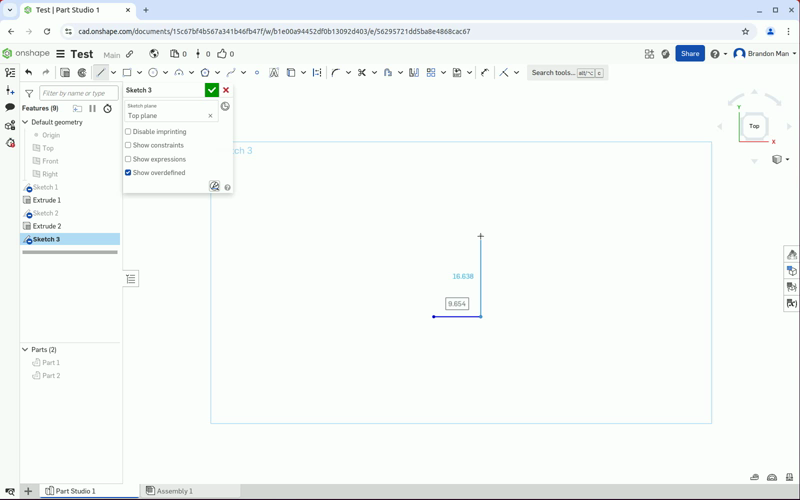
key_down(shift)
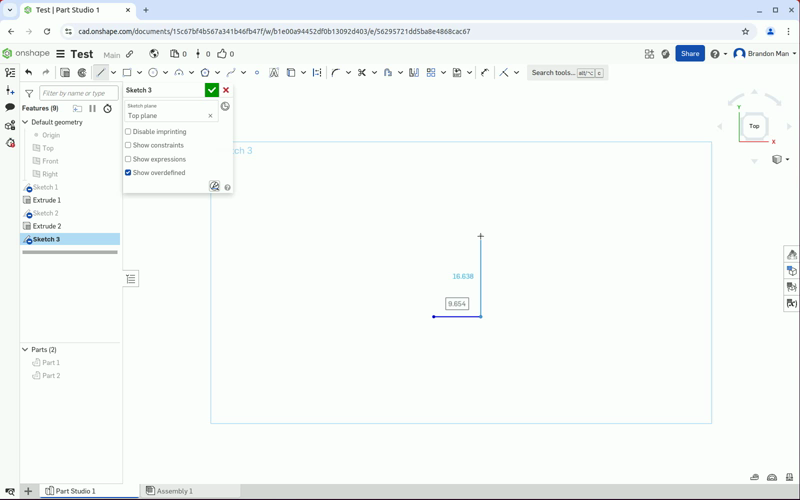
mouse_move(510, 235)
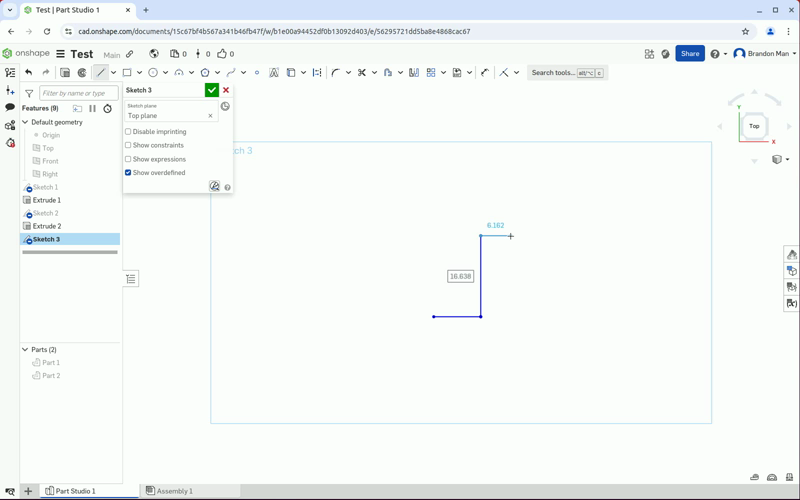
mouse_move(457, 235)
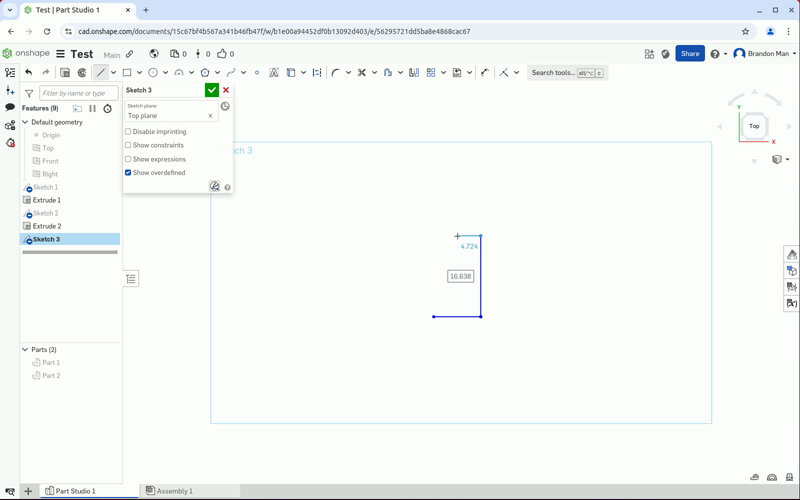
click(457, 235)
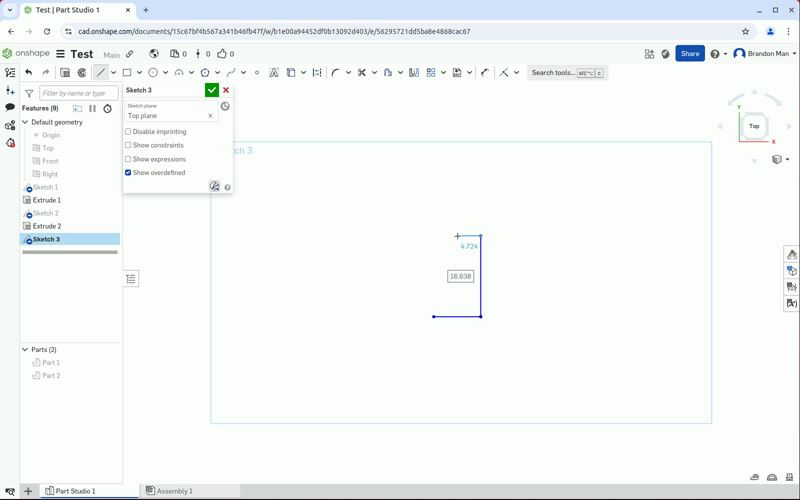
key_up(shift)
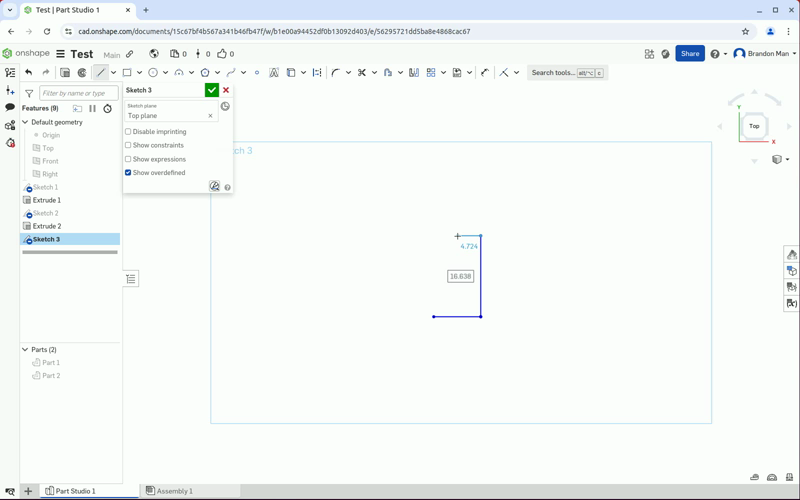
key_down(shift)
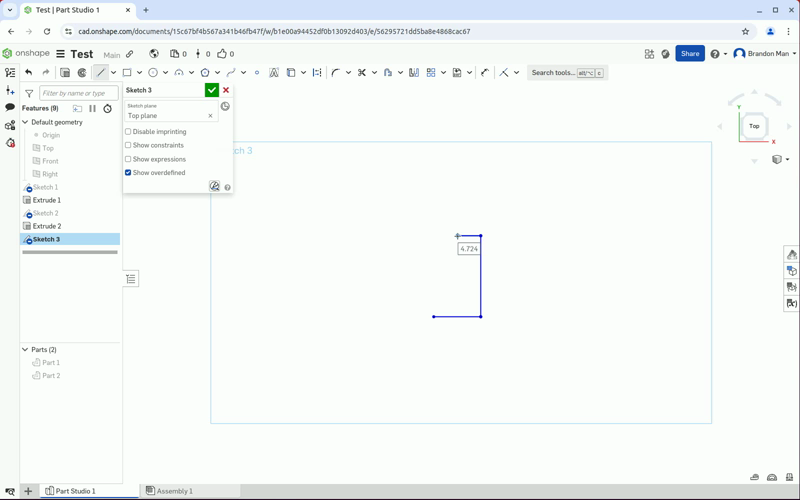
mouse_move(487, 235)
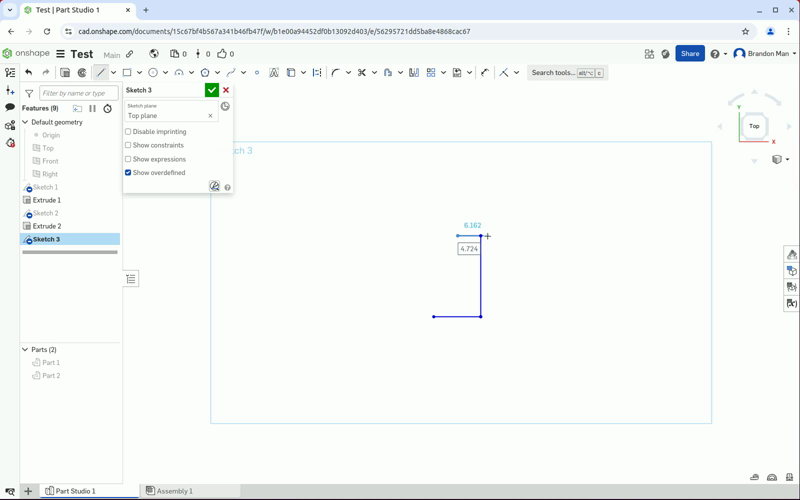
mouse_move(433, 235)
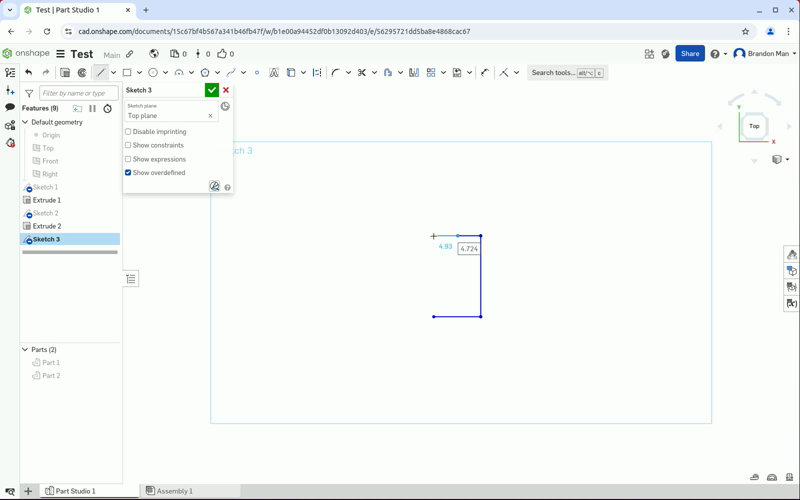
click(433, 235)
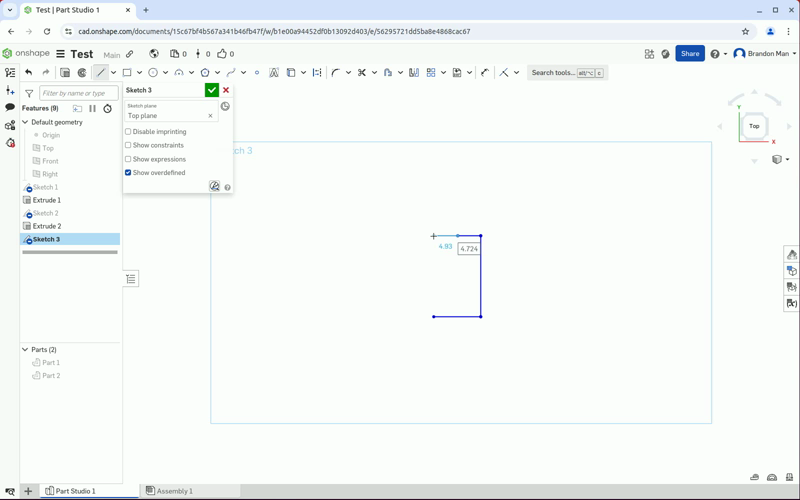
key_up(shift)
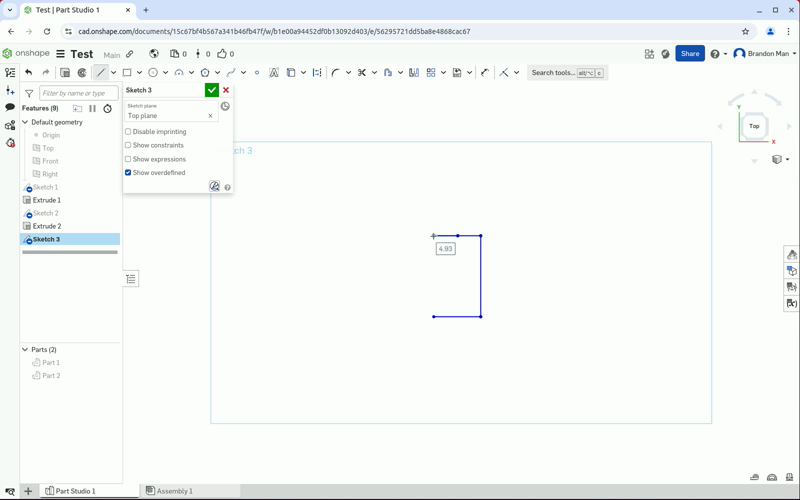
key_down(shift)
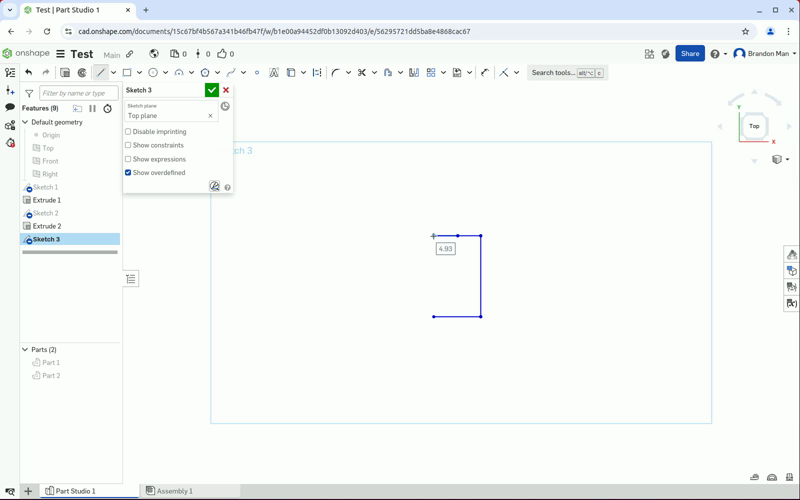
mouse_move(433, 316)
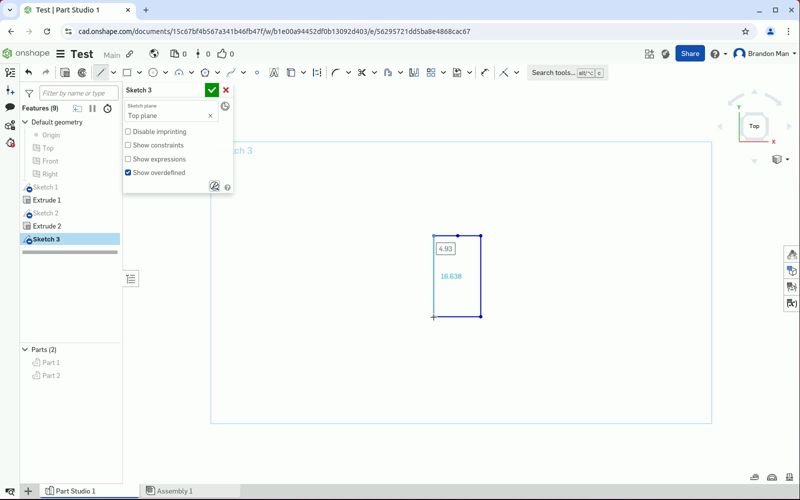
key_up(shift)
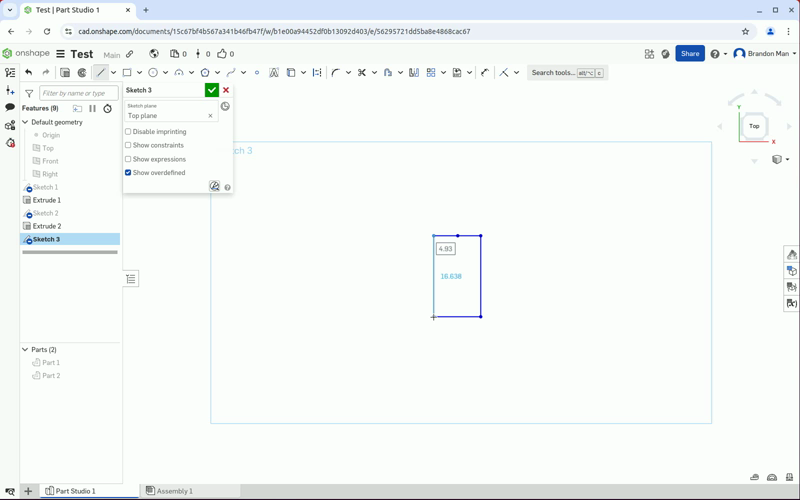
click(433, 316)
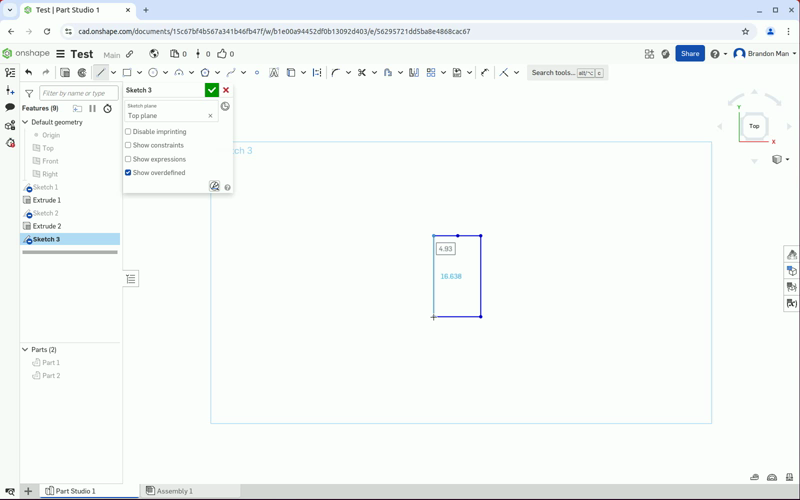
key(esc)
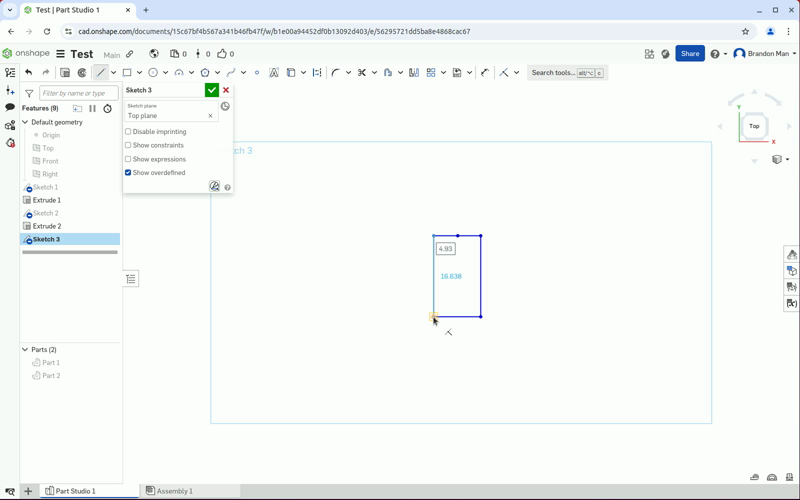
mouse_move(477, 266)
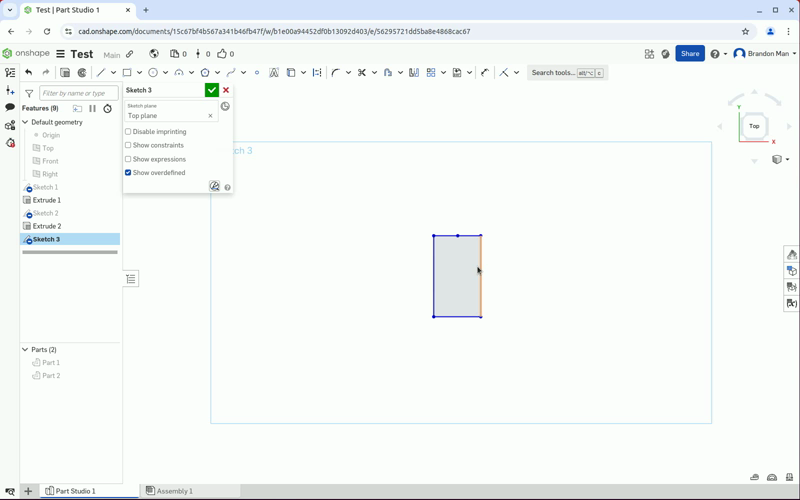
click(477, 266)
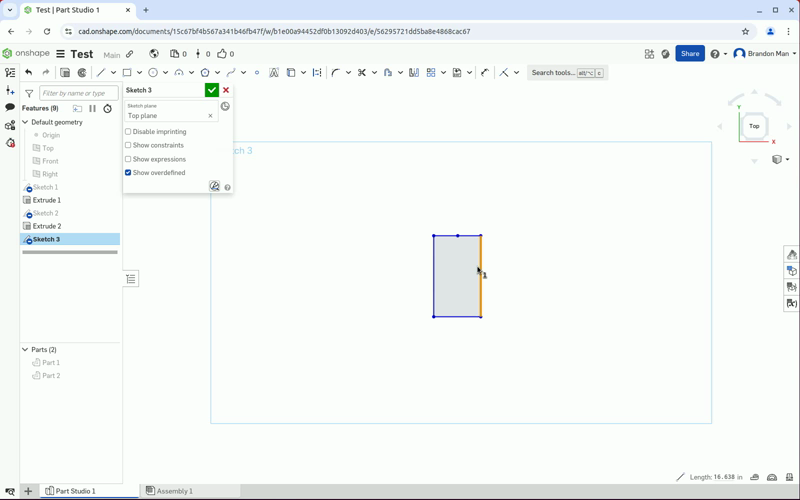
mouse_move(73, 352)
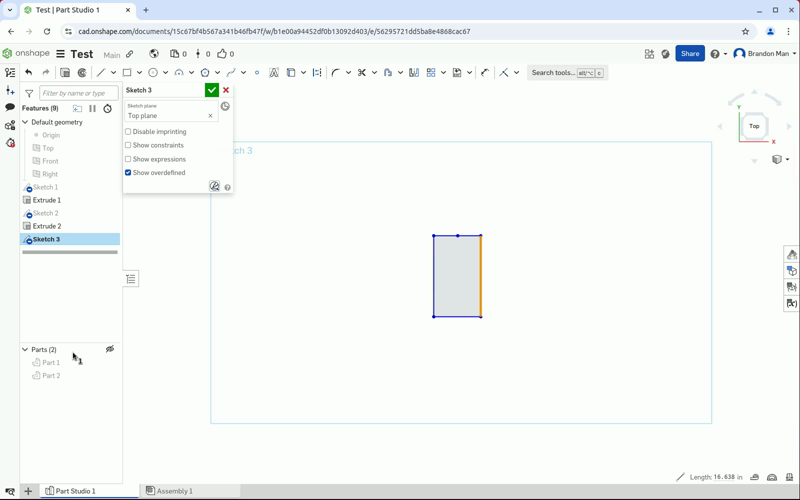
key(shift+y)
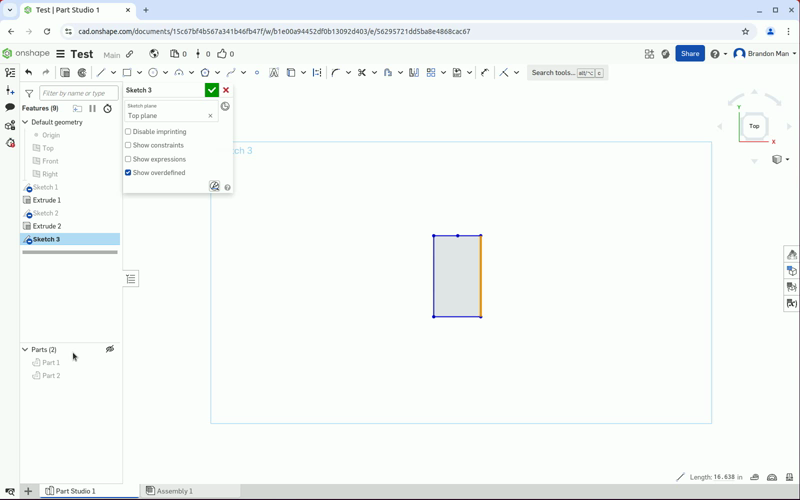
key(shift+e)
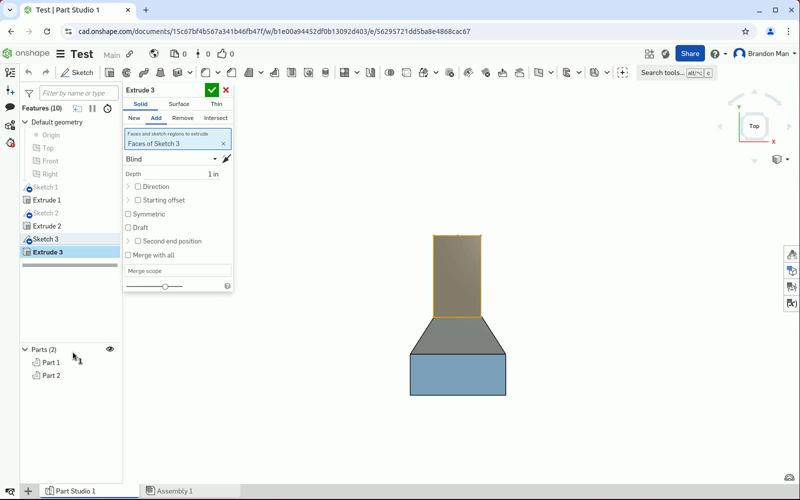
mouse_move(143, 106)
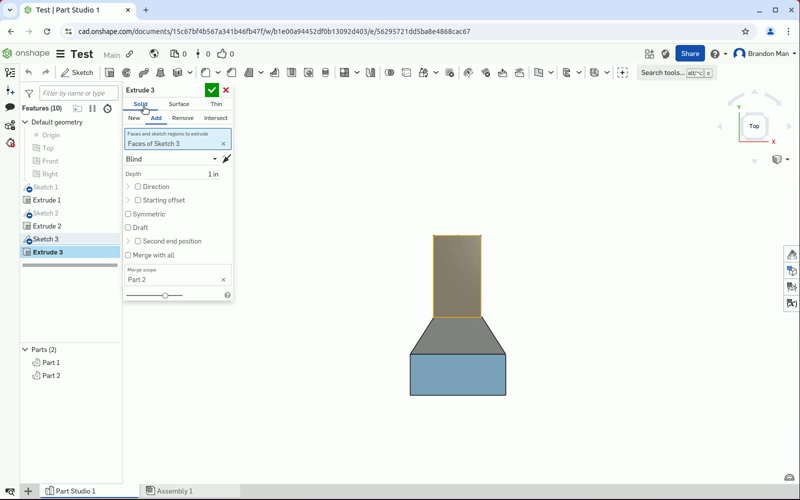
click(143, 106)
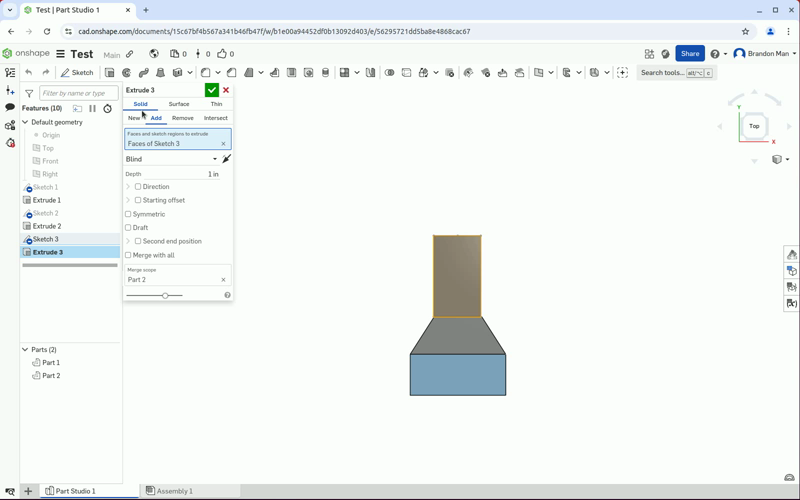
mouse_move(137, 120)
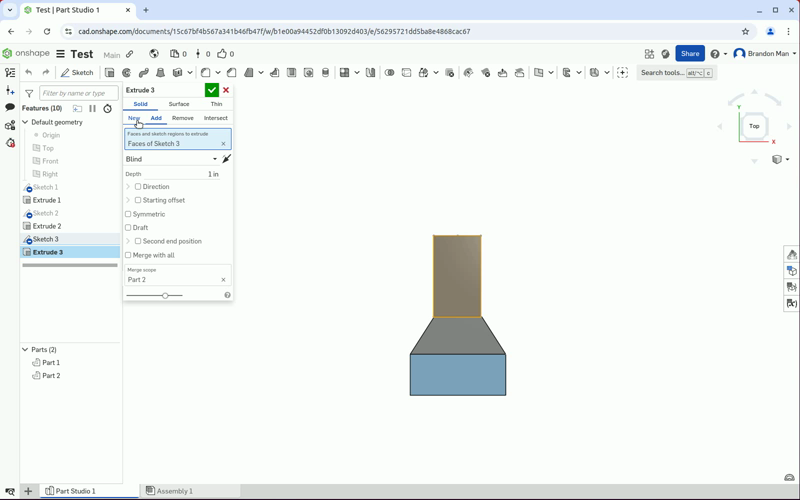
click(137, 120)
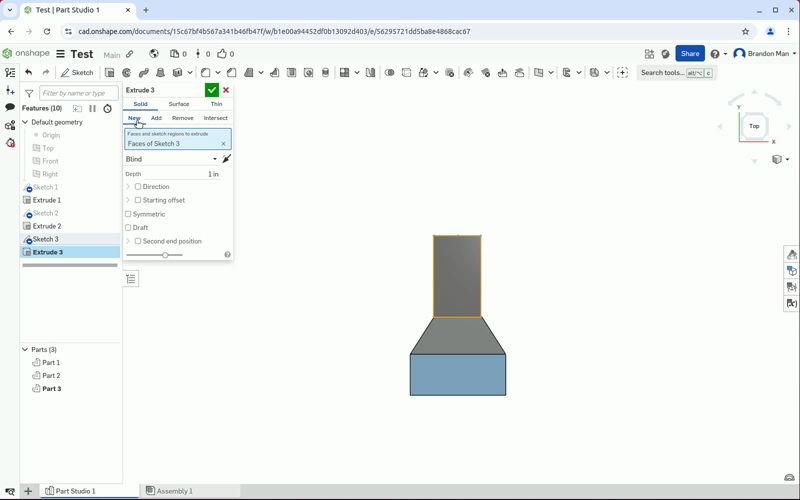
key(tab, 4)
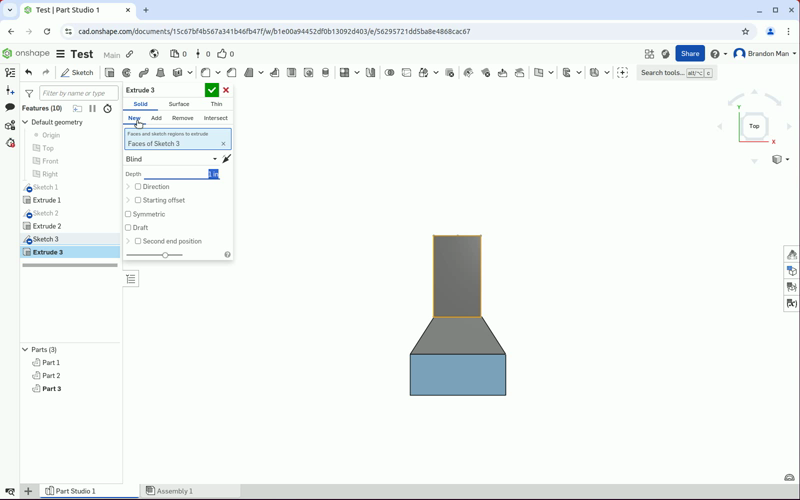
text(1.926)
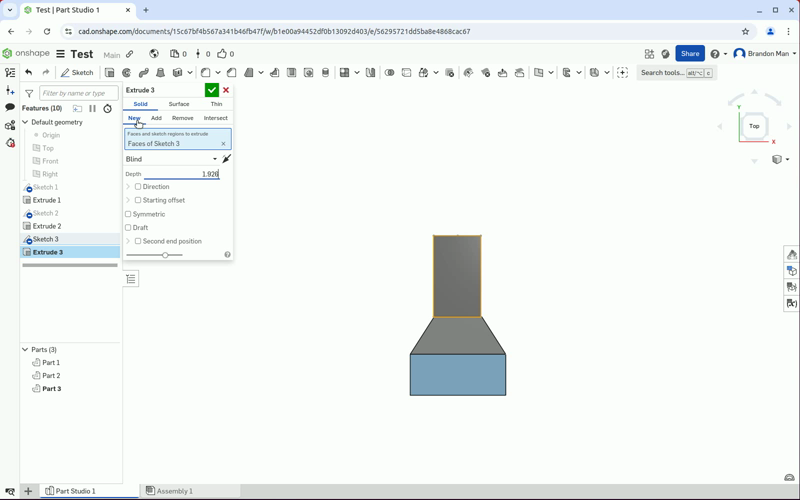
key(enter)
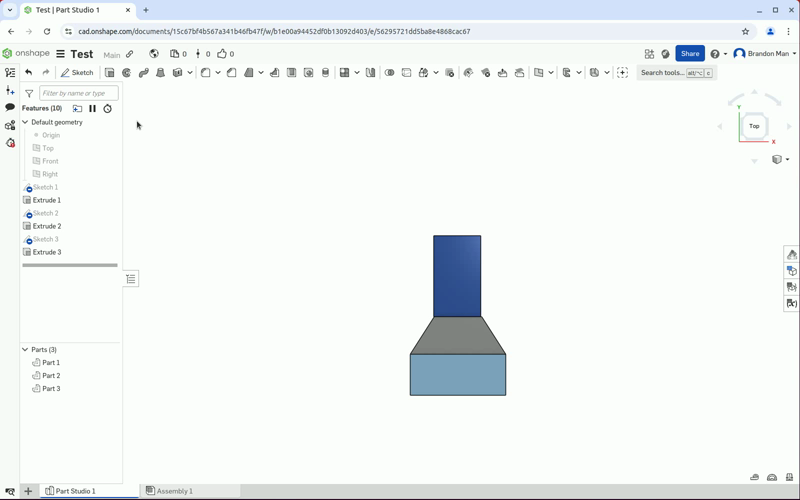
key(shift+h)
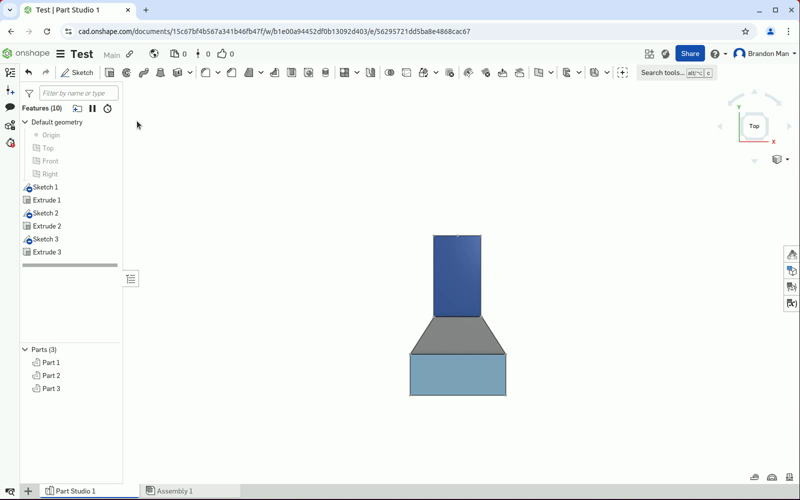
key(shift+h)
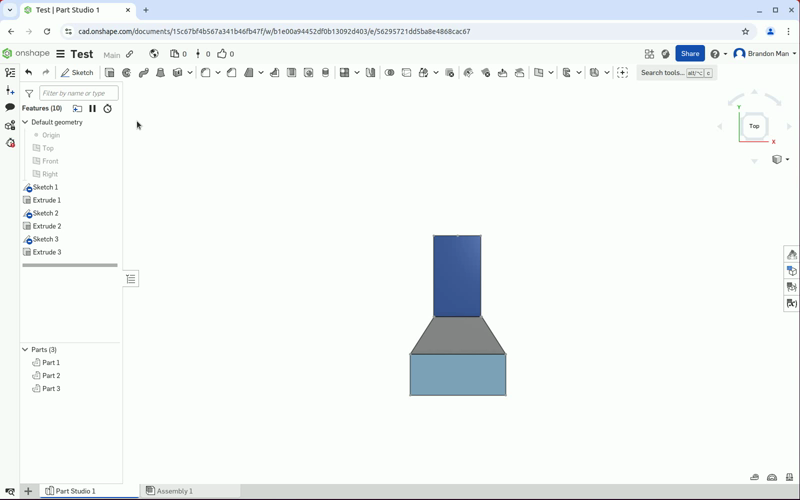
key(shift+7)
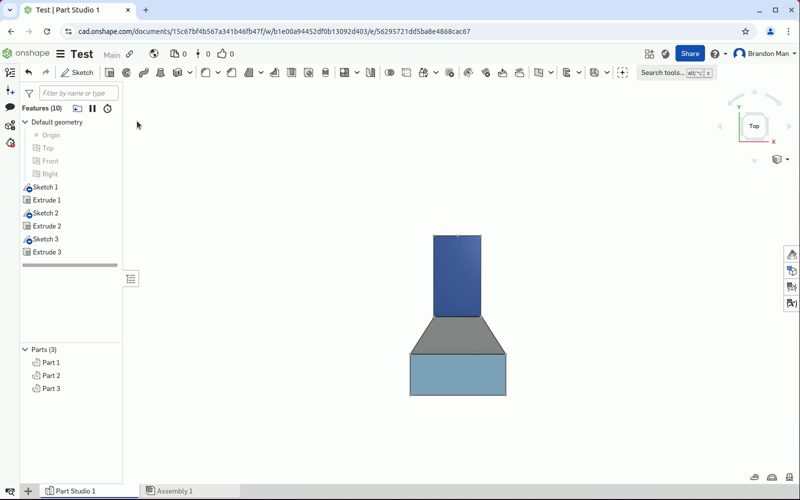
key(up, 3)
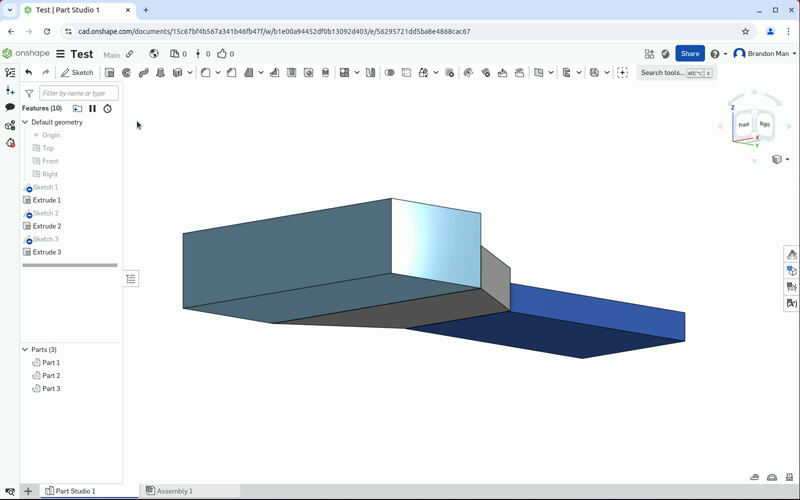
key(left, 3)
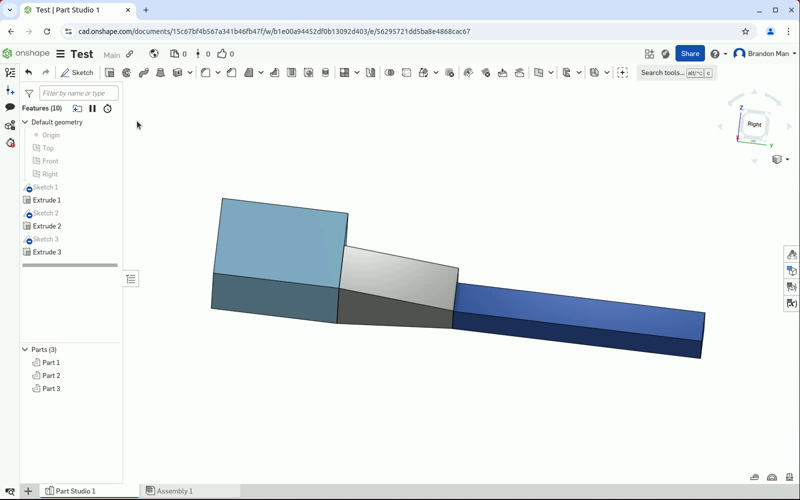
key(right, 3)
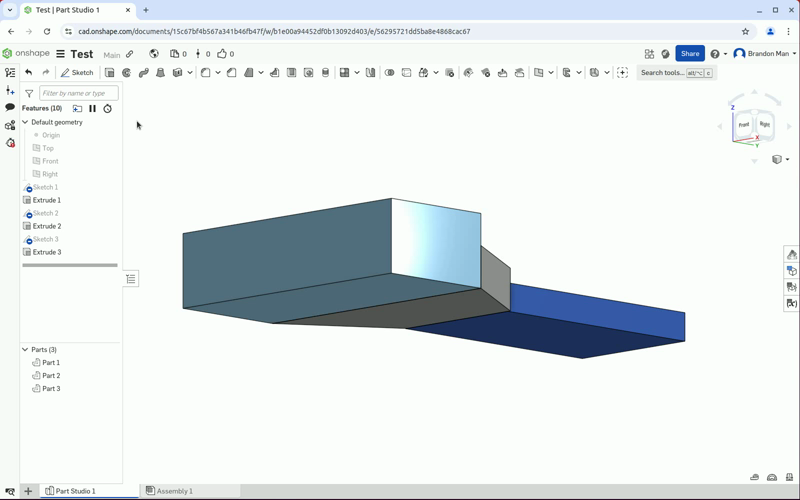
key(down, 3)
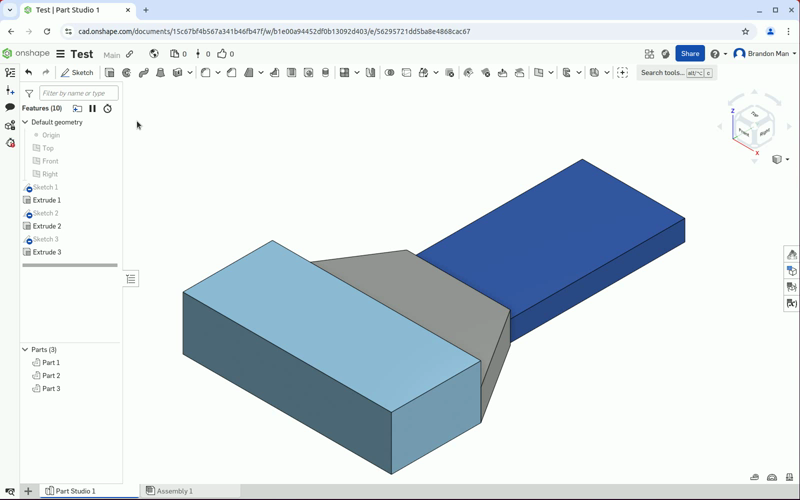
mouse_move(73, 189)
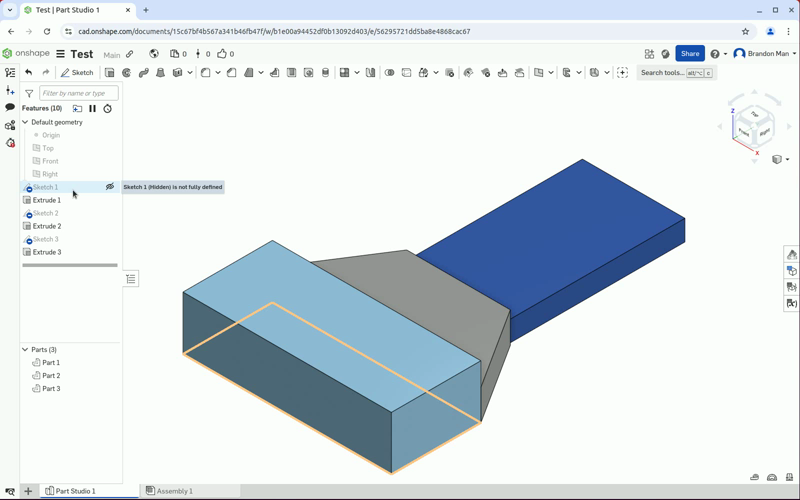
click(73, 189)